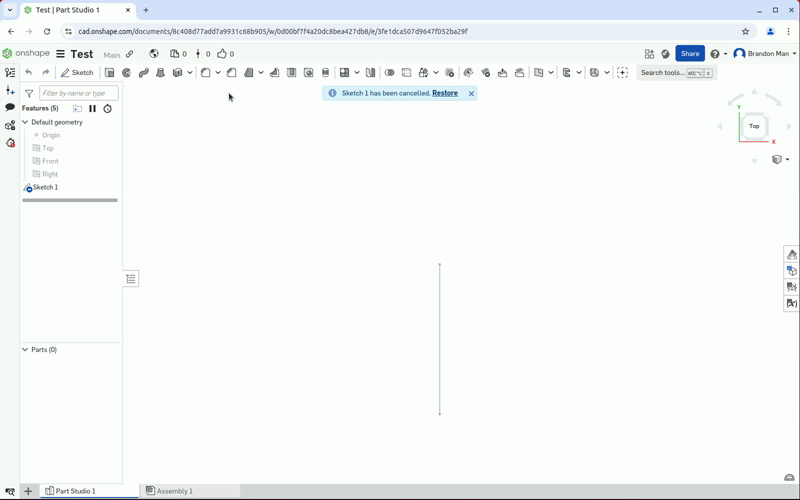
key(shift+h)
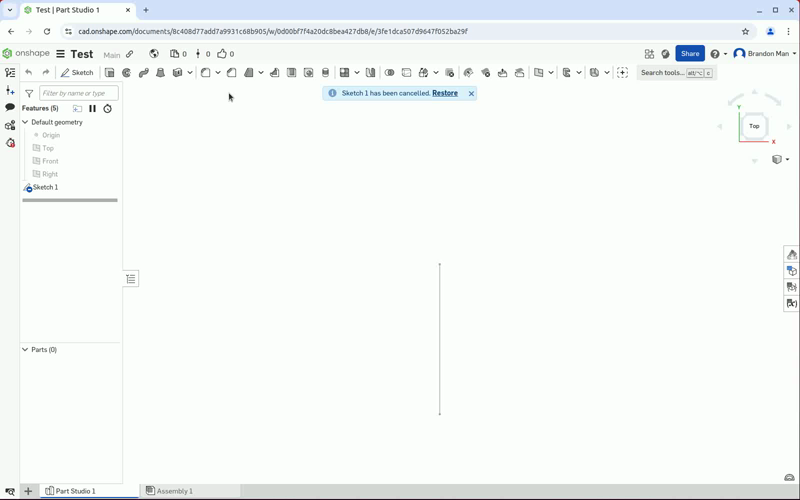
key(shift+s)
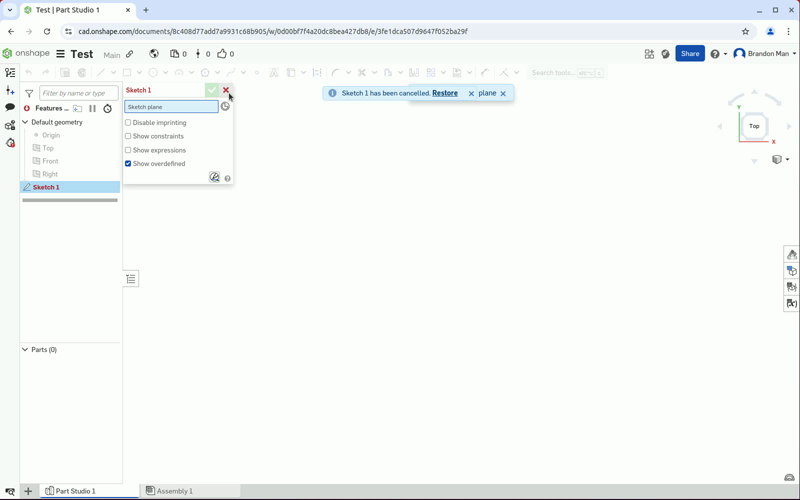
mouse_move(73, 150)
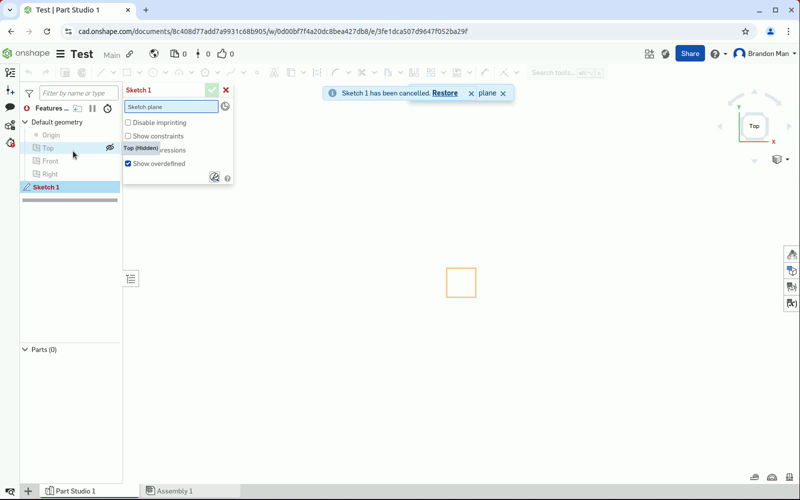
click(73, 150)
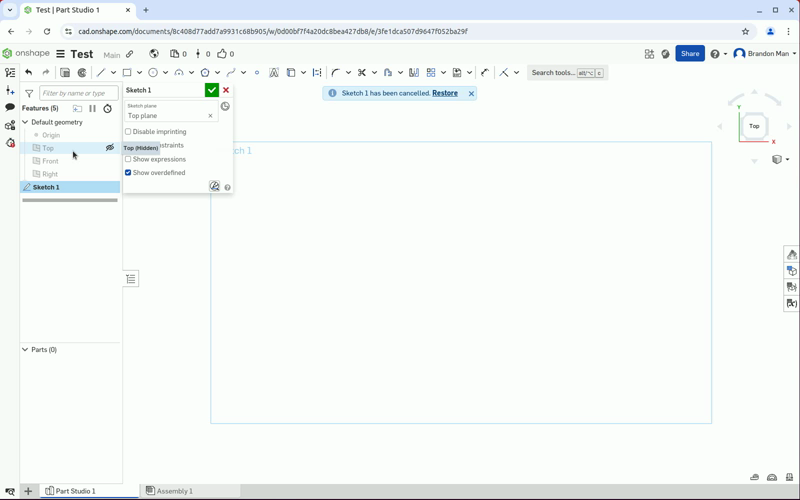
mouse_move(73, 352)
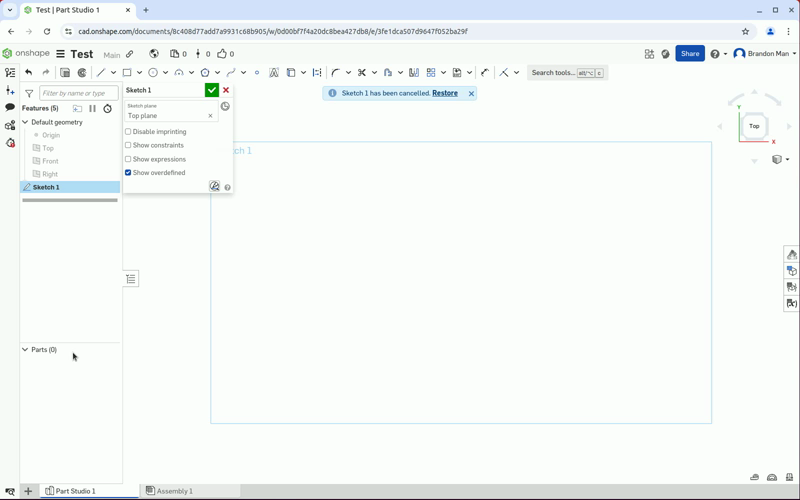
key(y)
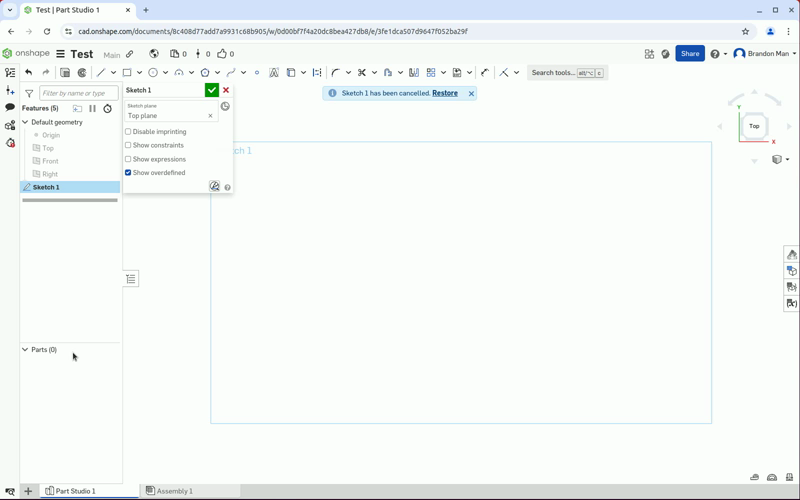
key(c)
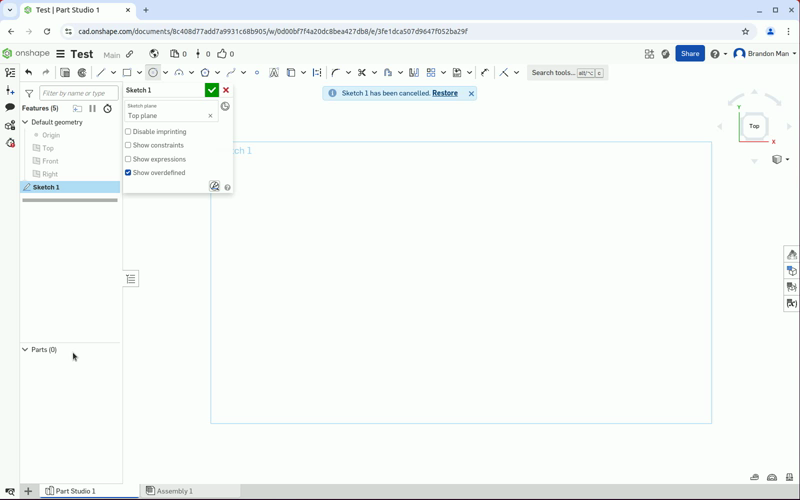
key_down(shift)
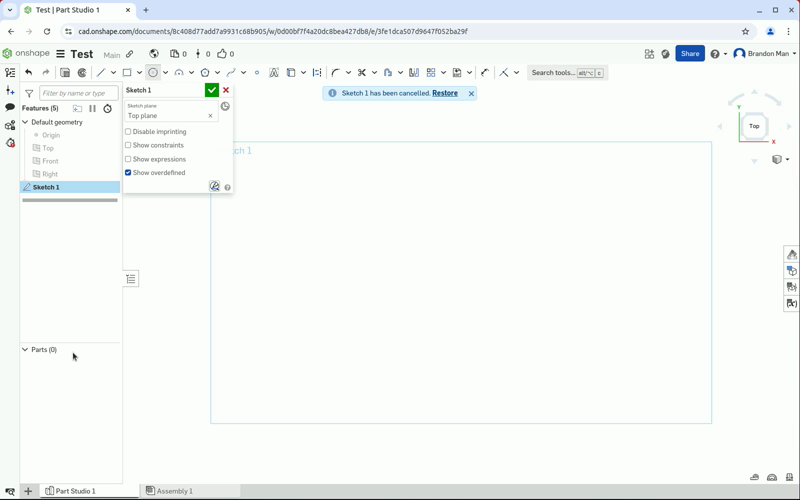
mouse_move(461, 282)
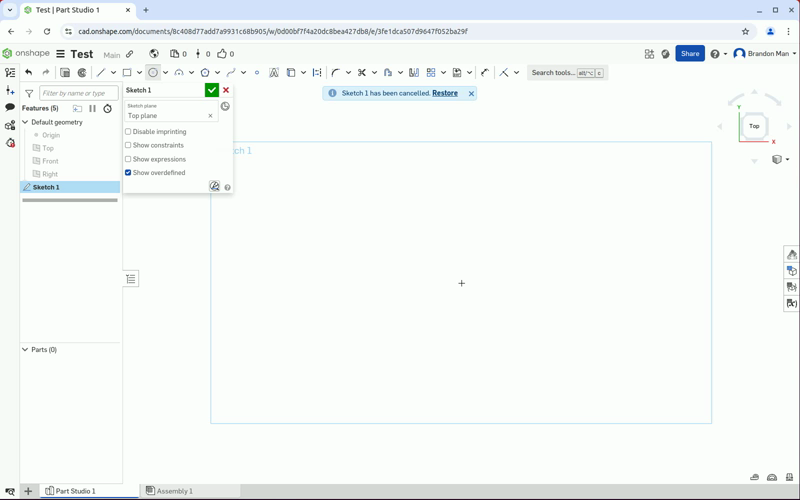
click(461, 282)
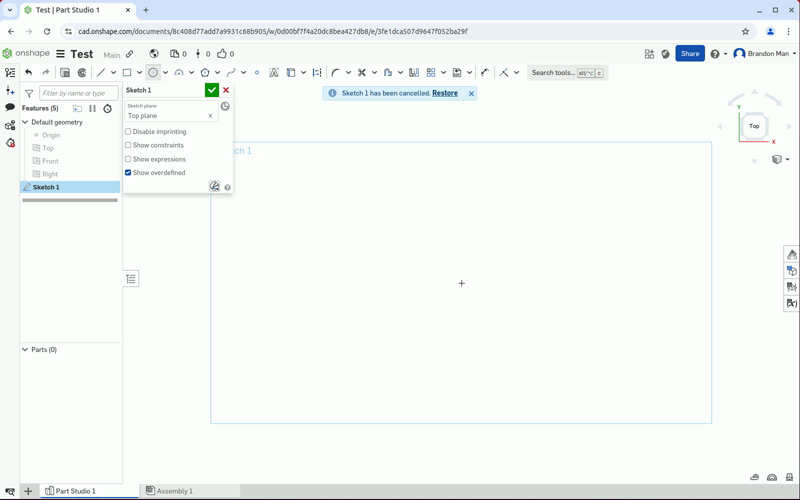
key_up(shift)
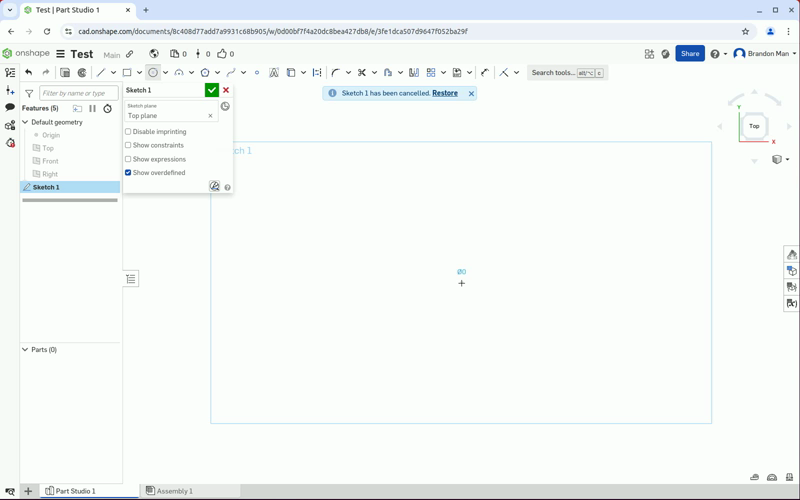
mouse_move(465, 282)
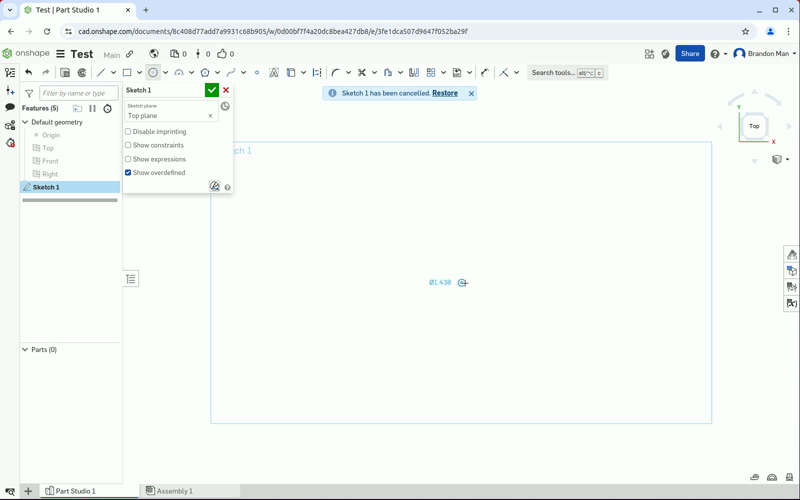
click(465, 282)
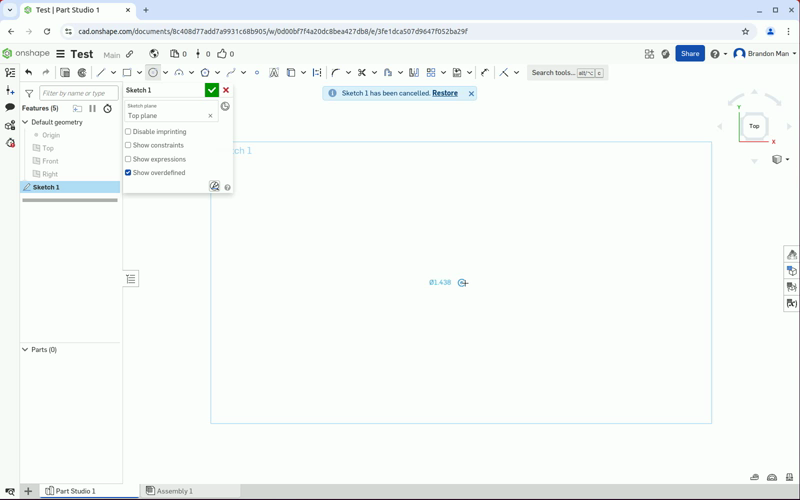
key(esc)
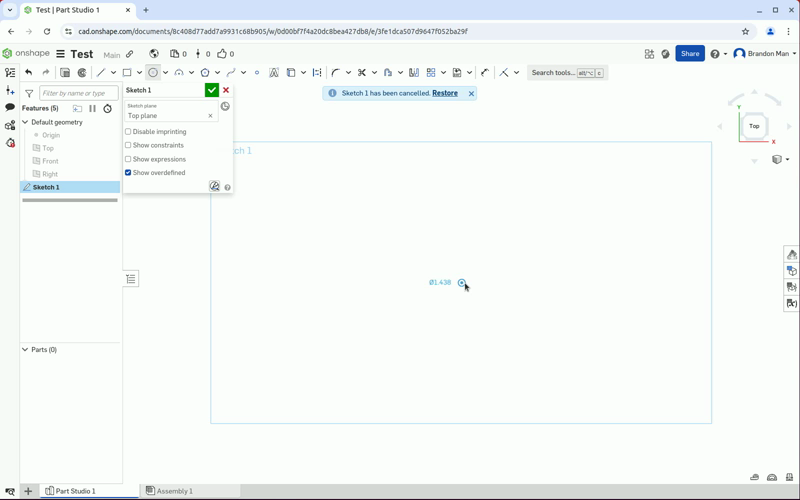
mouse_move(458, 283)
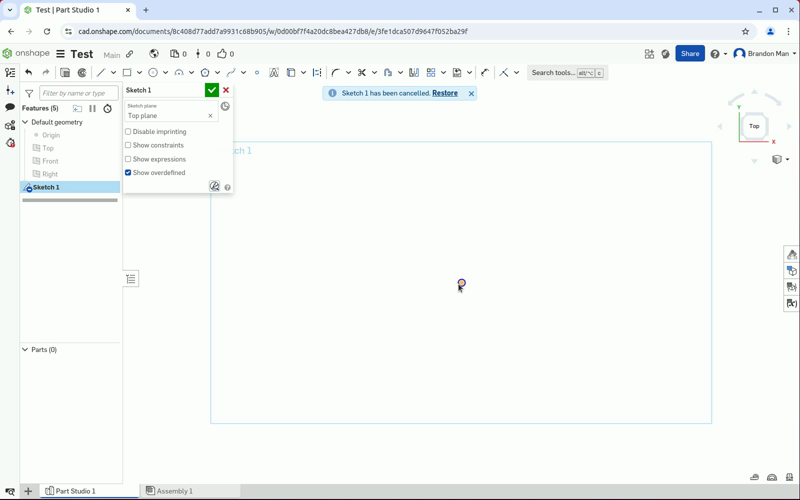
scroll(6)
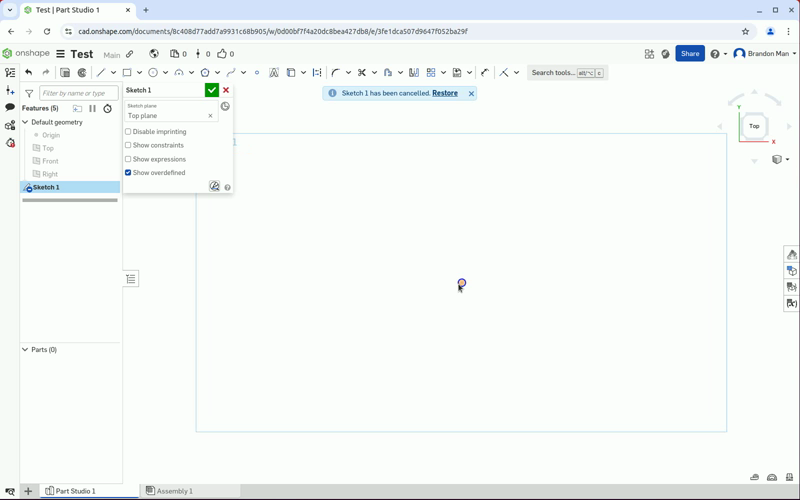
scroll(6)
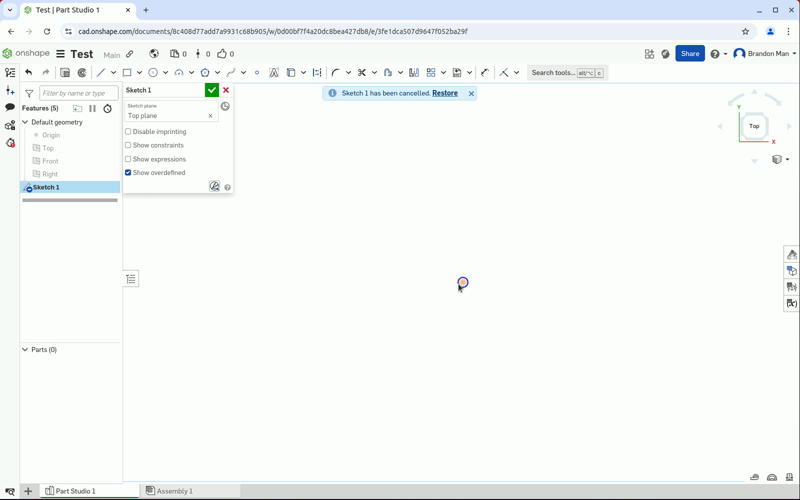
scroll(6)
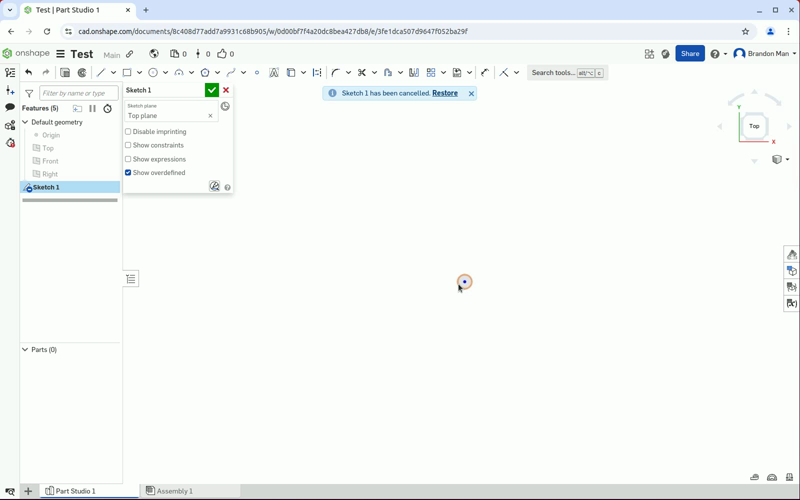
scroll(6)
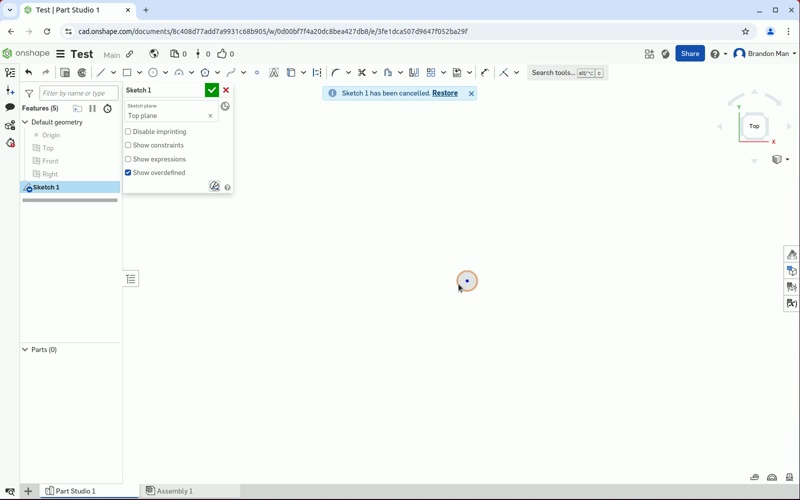
scroll(6)
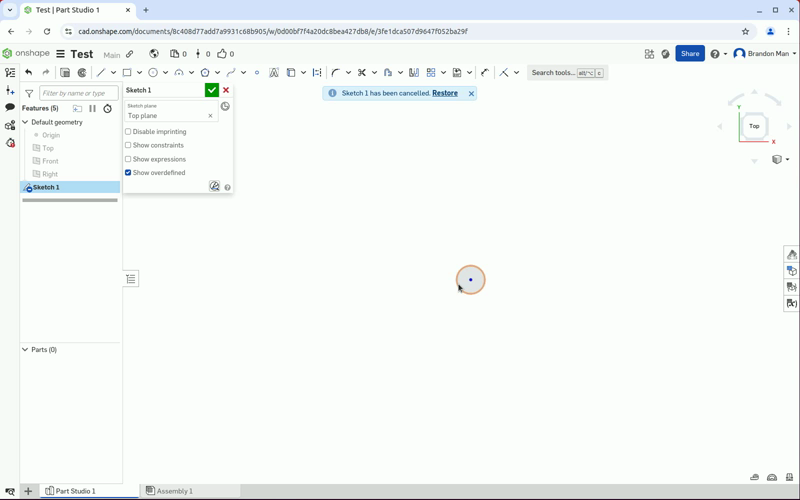
scroll(6)
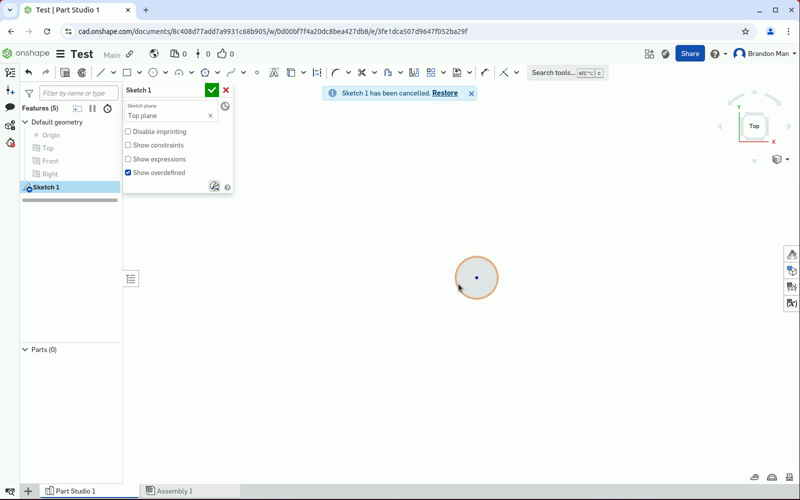
scroll(6)
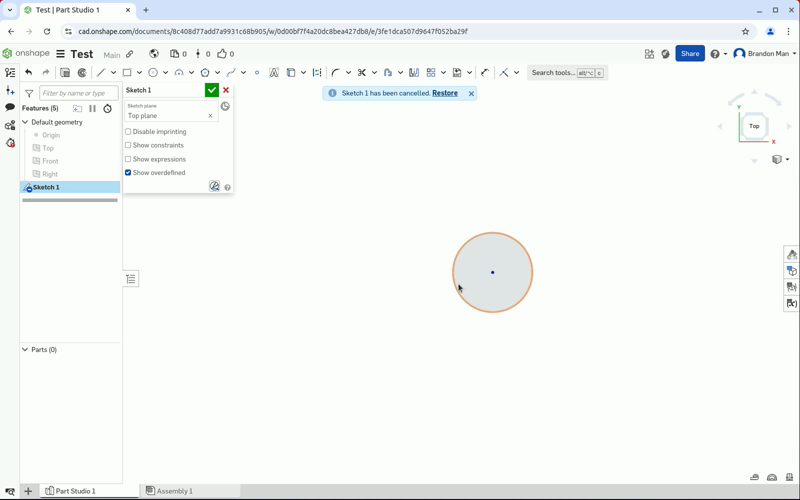
click(458, 283)
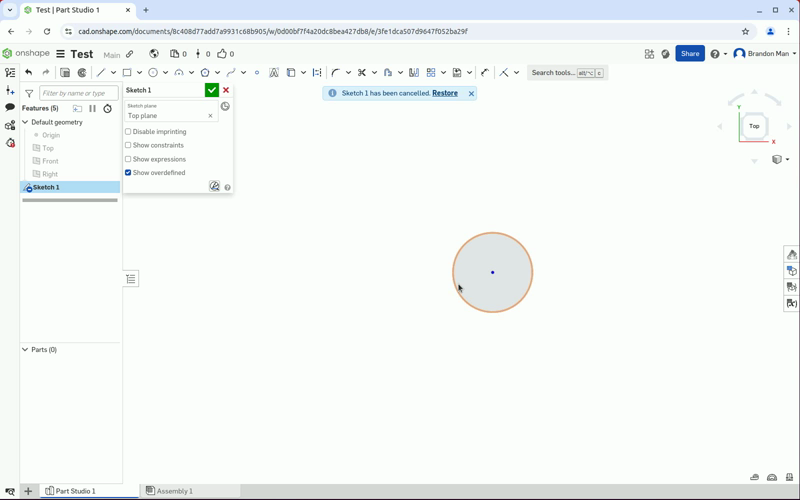
scroll(-6)
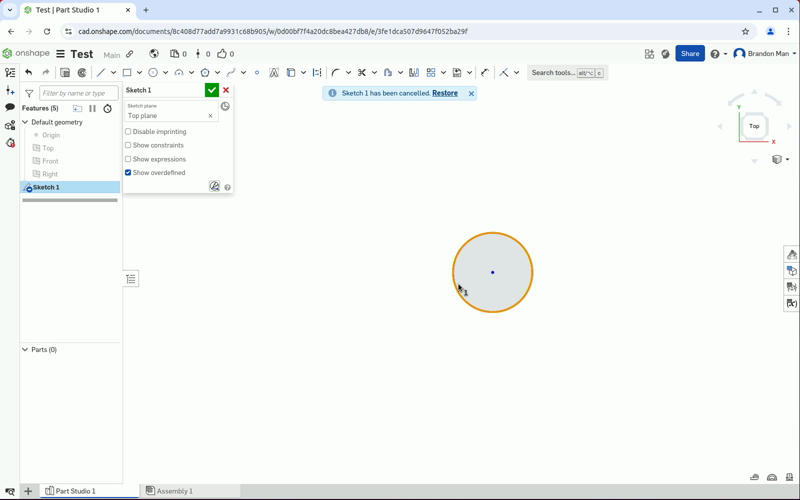
scroll(-6)
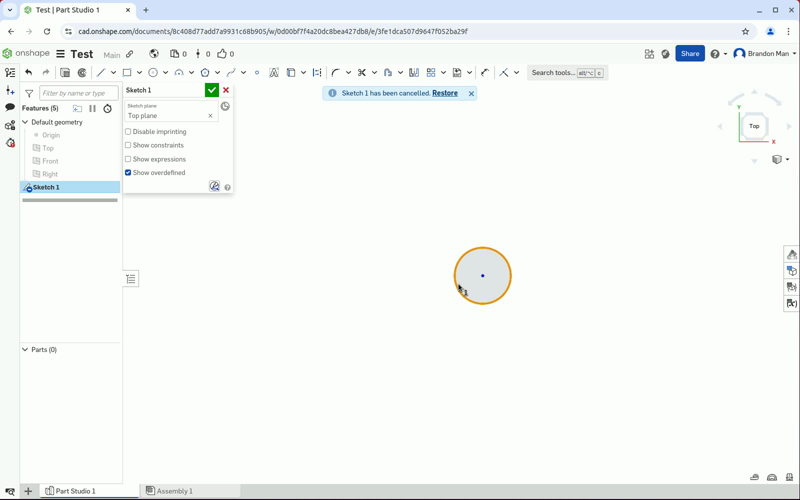
scroll(-6)
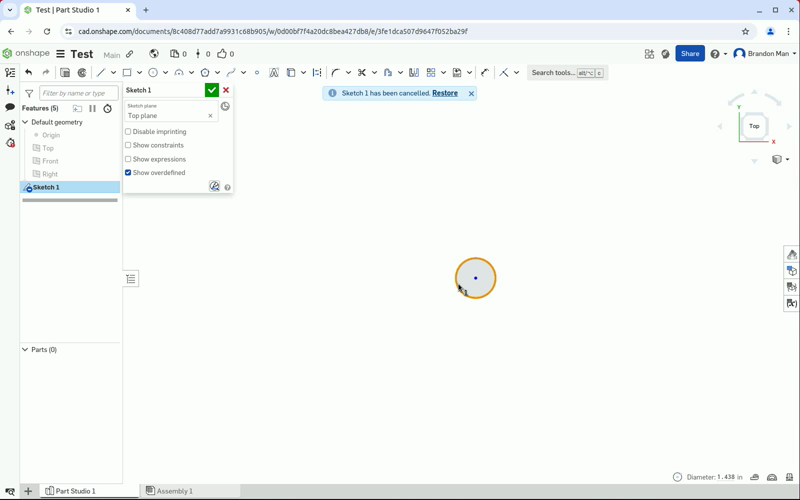
scroll(-6)
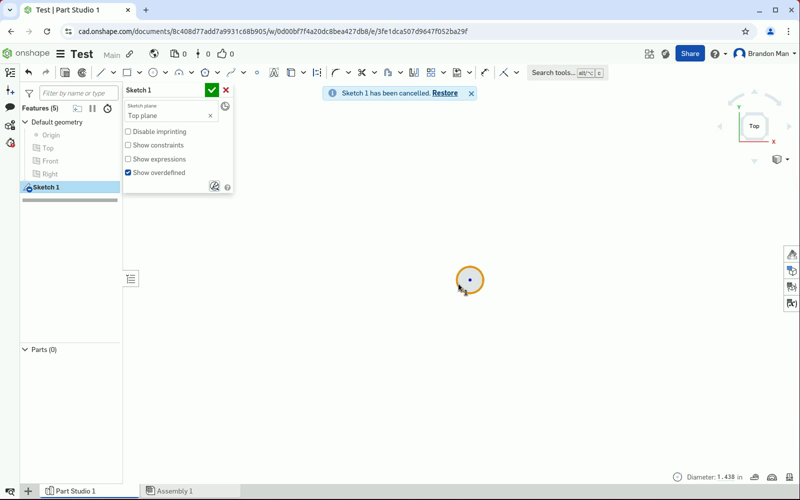
scroll(-6)
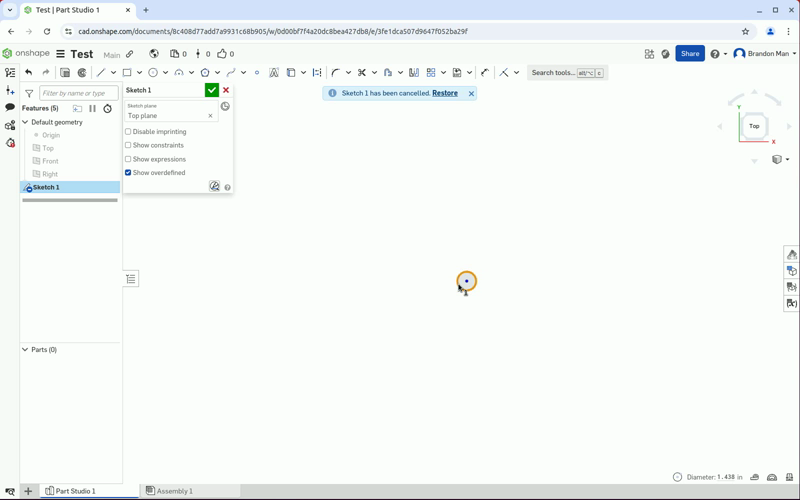
scroll(-6)
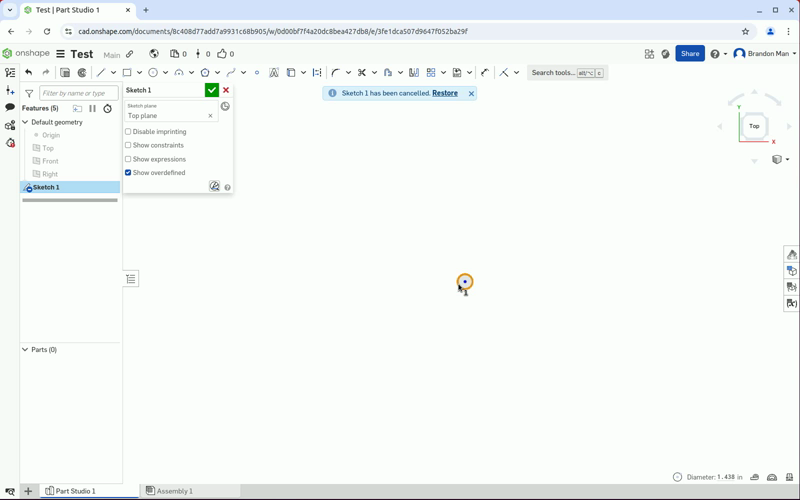
scroll(-6)
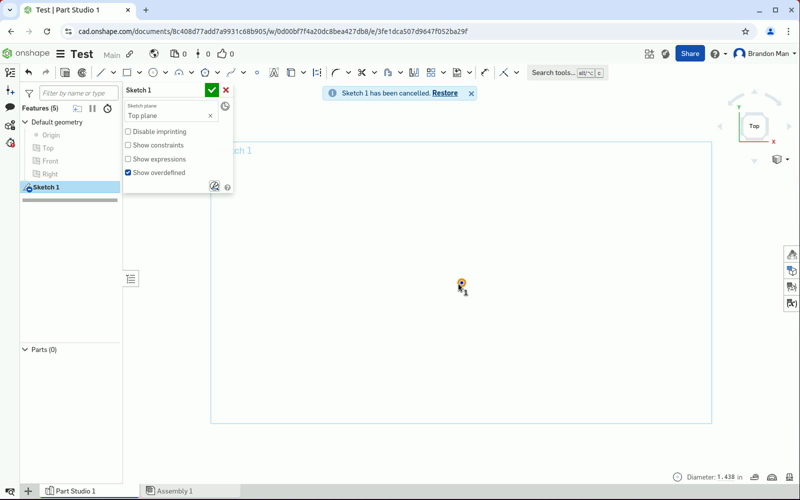
mouse_move(73, 352)
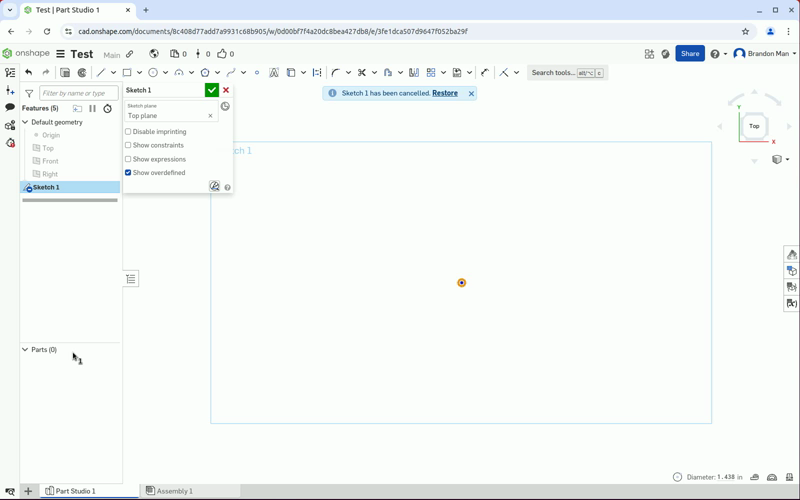
key(shift+y)
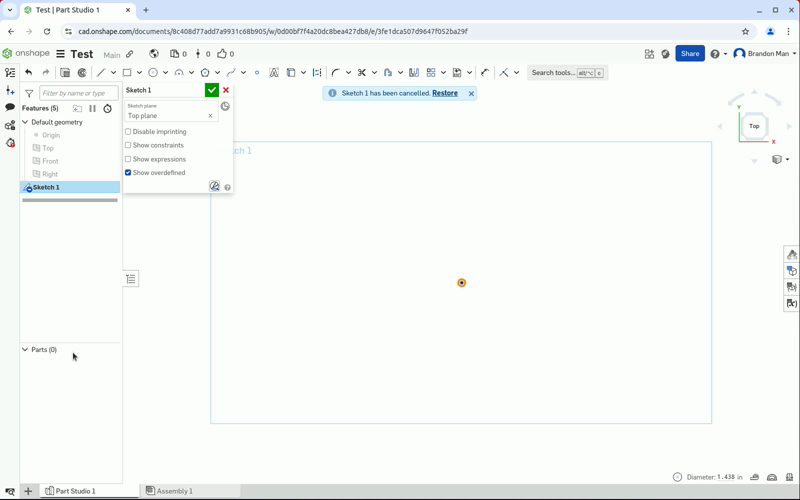
key(shift+e)
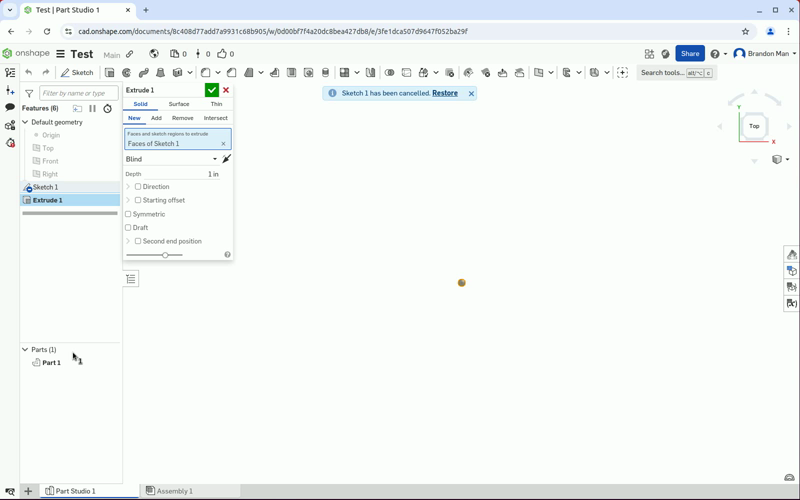
mouse_move(143, 106)
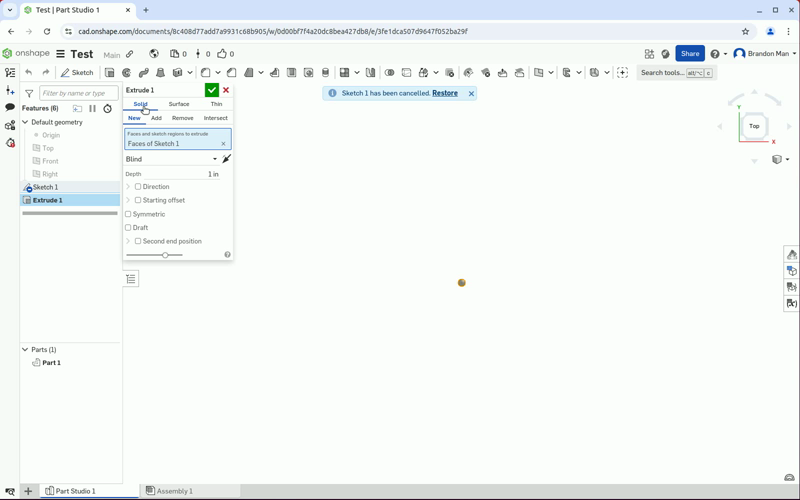
click(143, 106)
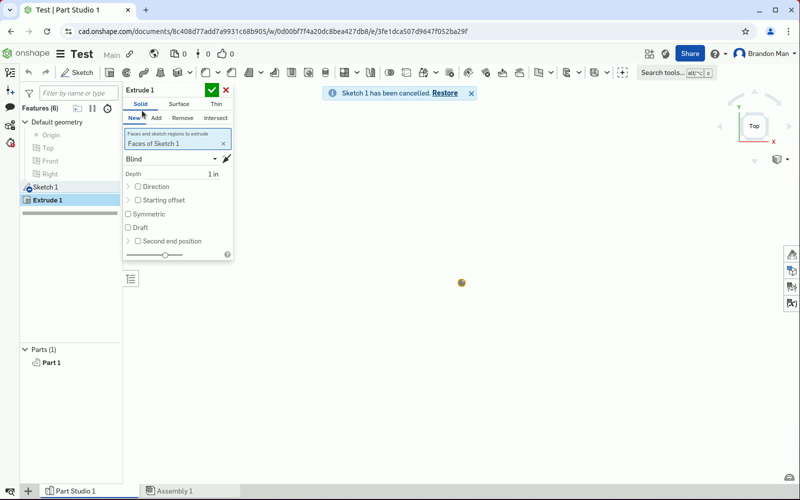
mouse_move(137, 120)
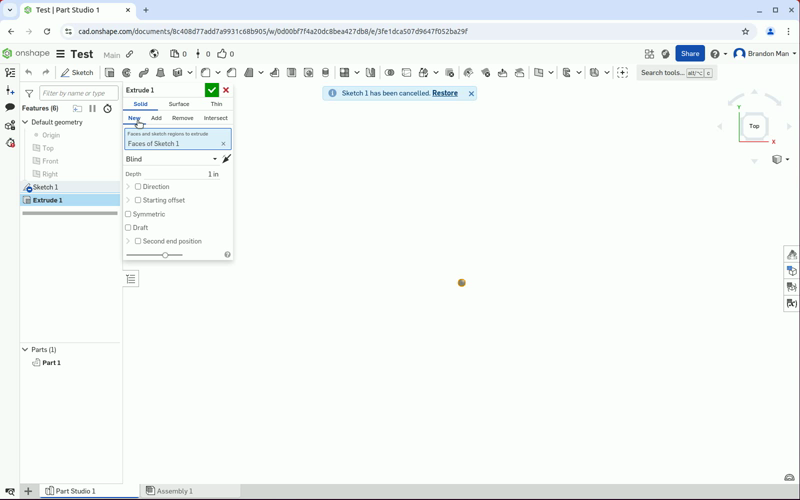
click(137, 120)
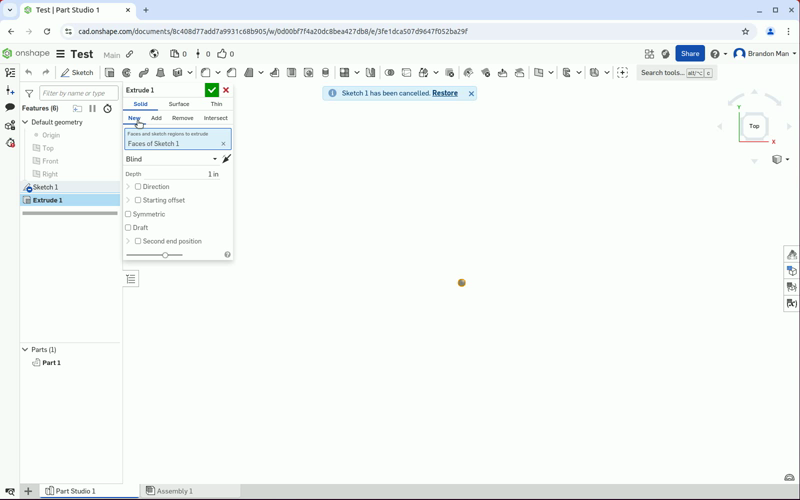
key(tab, 4)
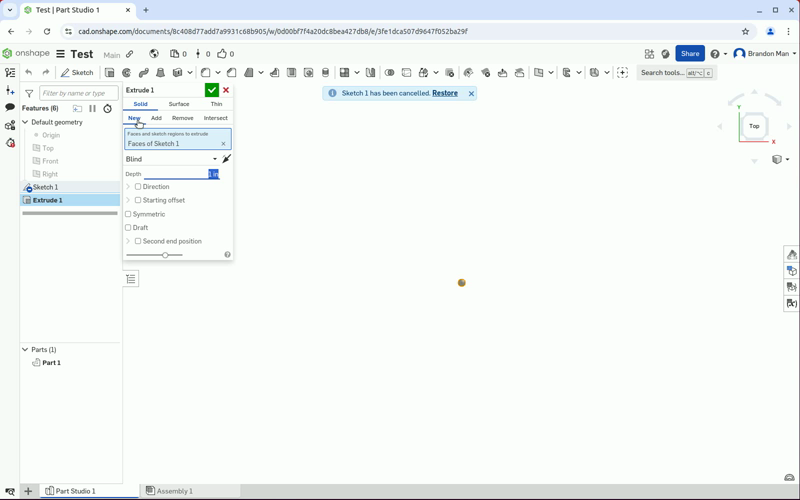
text(4.814)
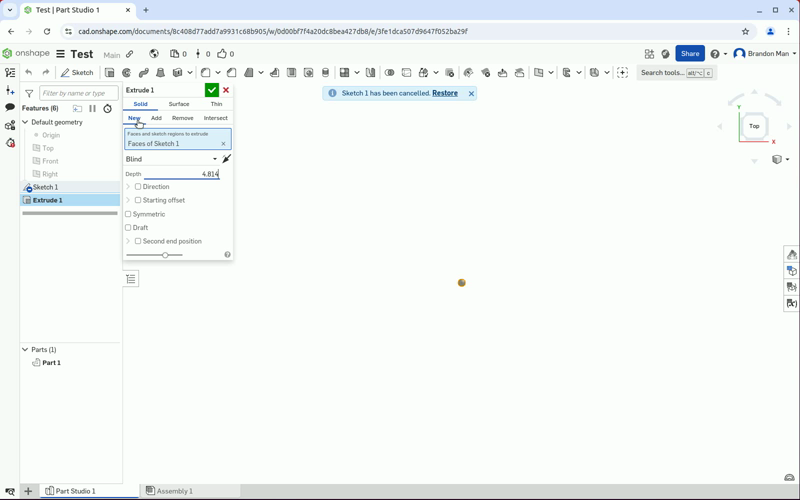
key(enter)
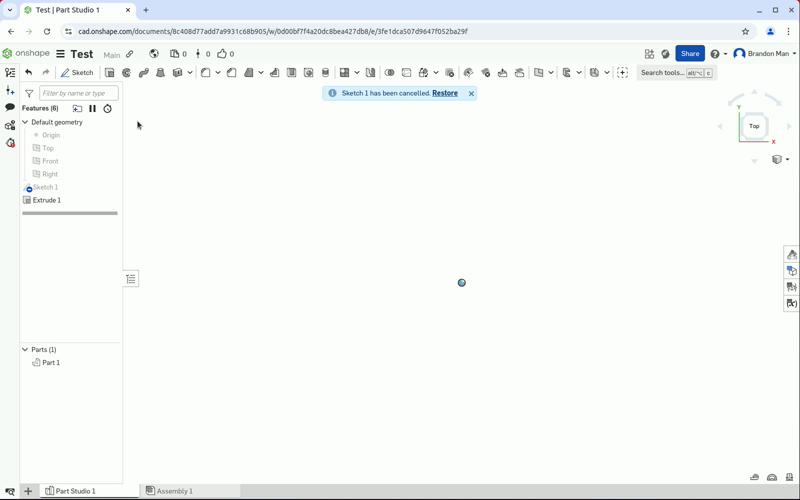
key(shift+h)
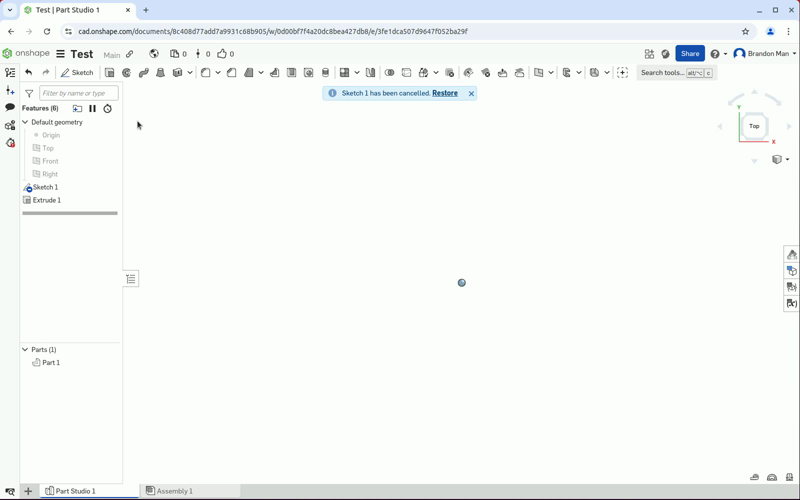
key(shift+h)
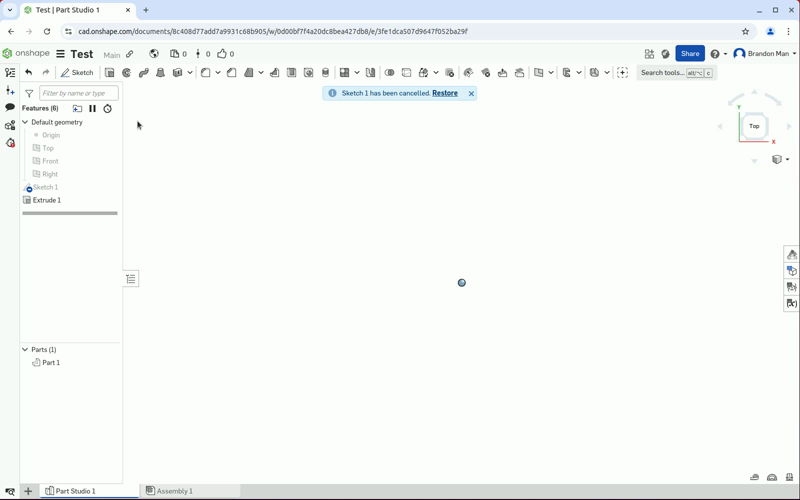
mouse_move(73, 189)
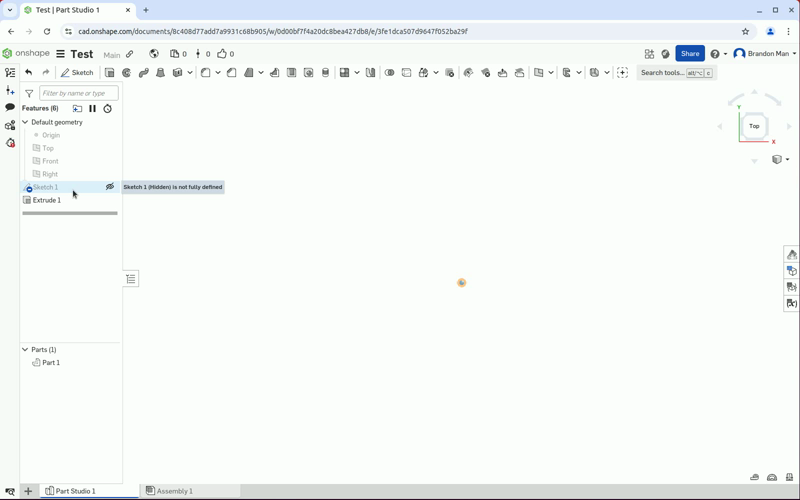
click(73, 189)
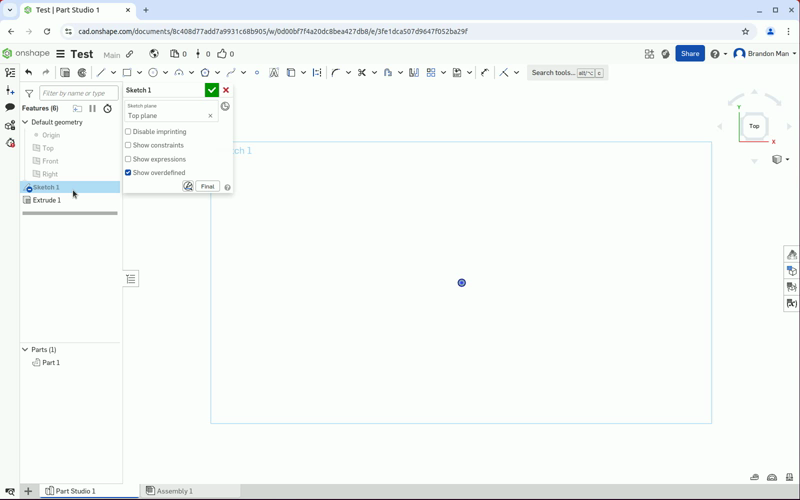
mouse_move(229, 92)
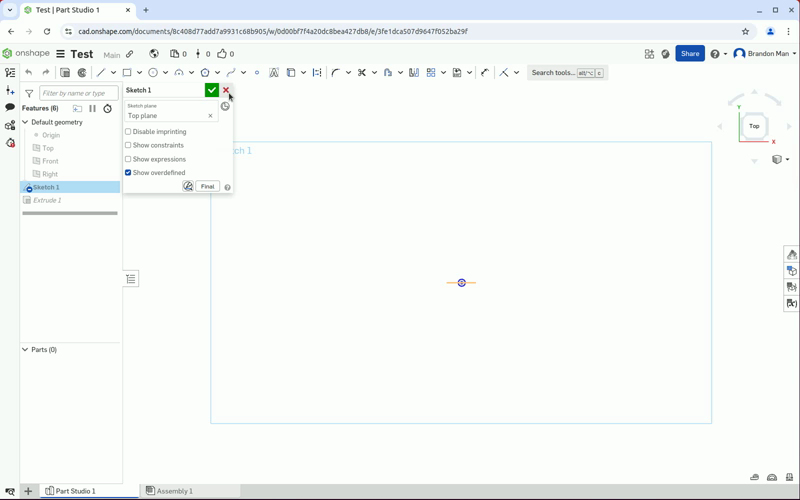
click(229, 92)
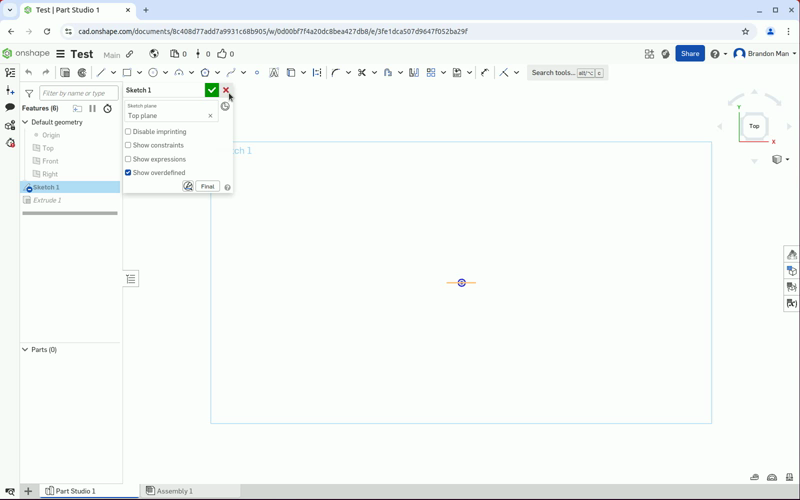
key(shift+s)
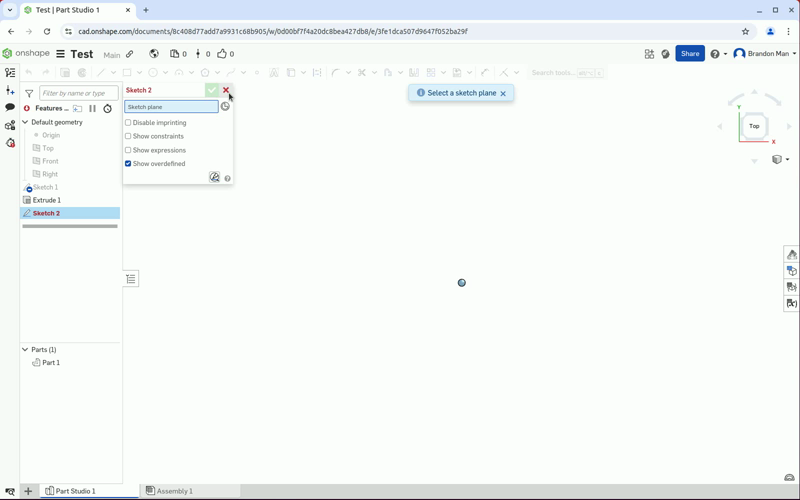
mouse_move(73, 150)
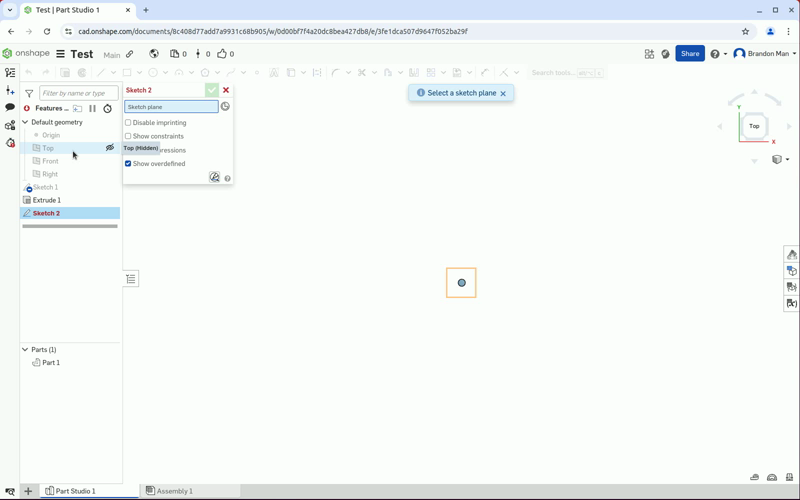
click(73, 150)
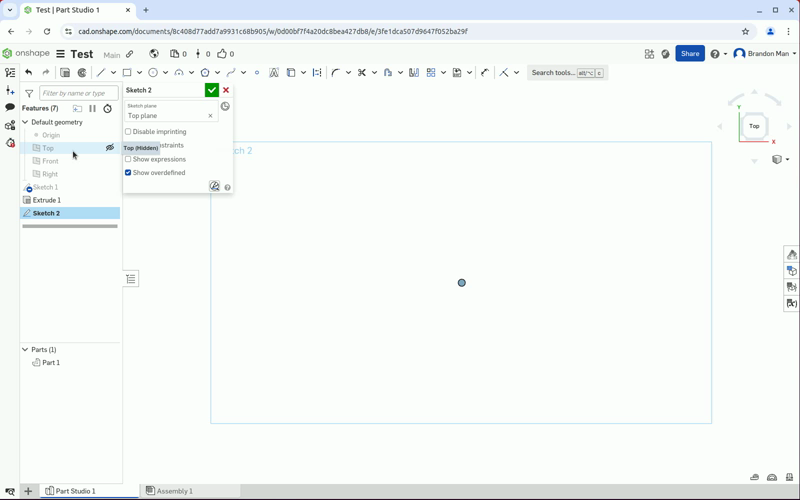
mouse_move(73, 352)
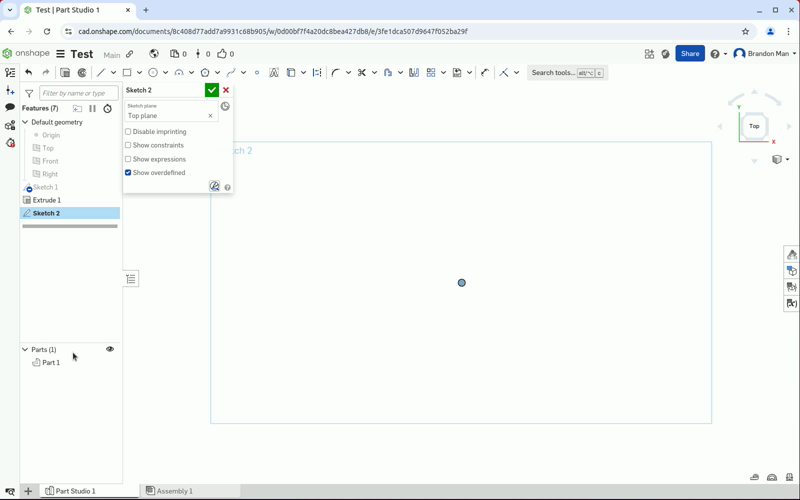
key(y)
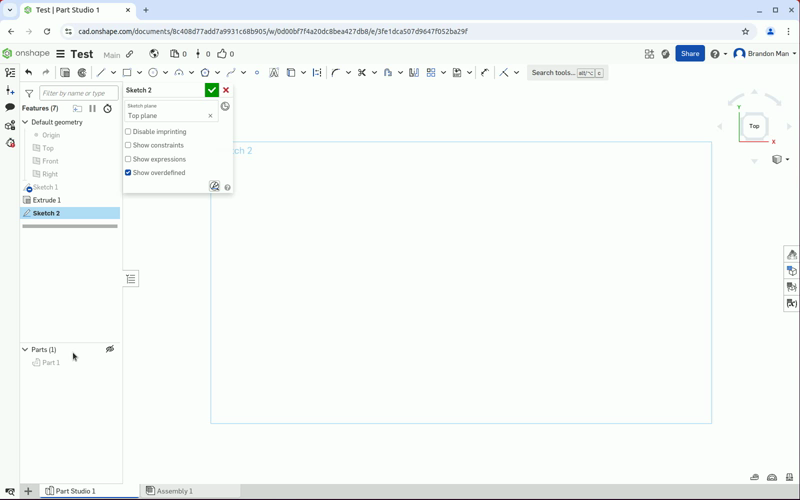
key(c)
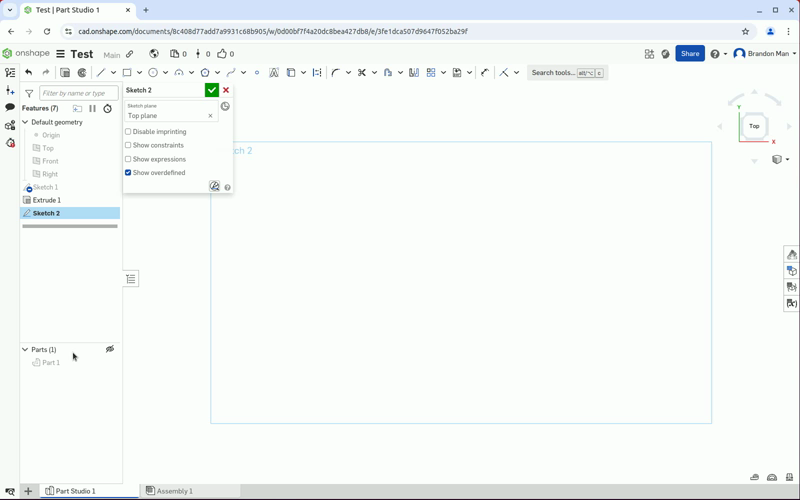
key_down(shift)
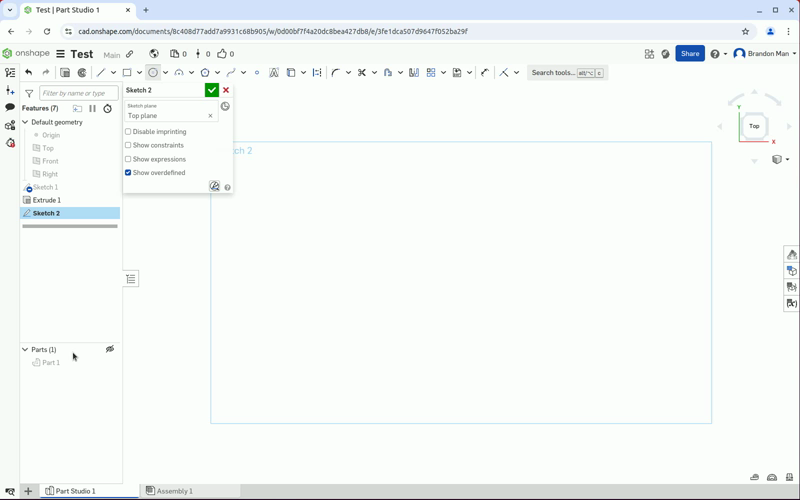
mouse_move(446, 271)
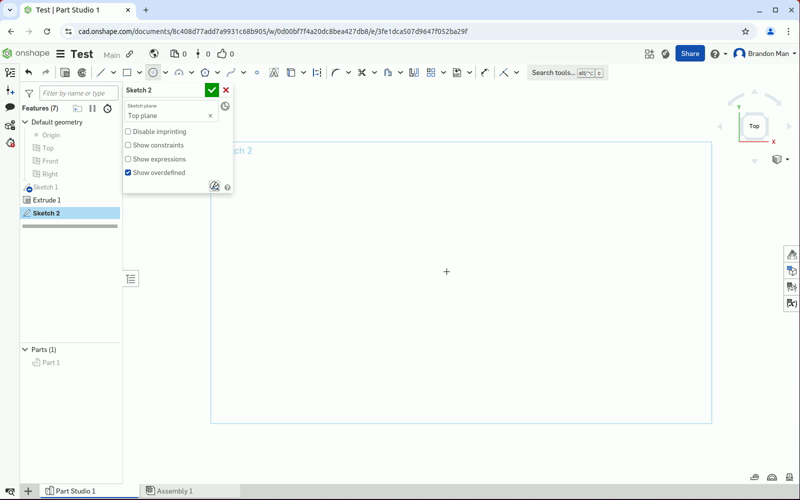
click(446, 271)
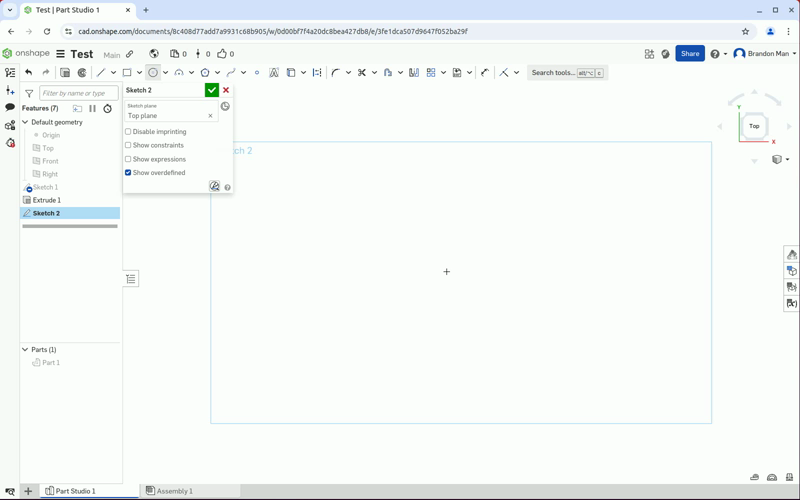
key_up(shift)
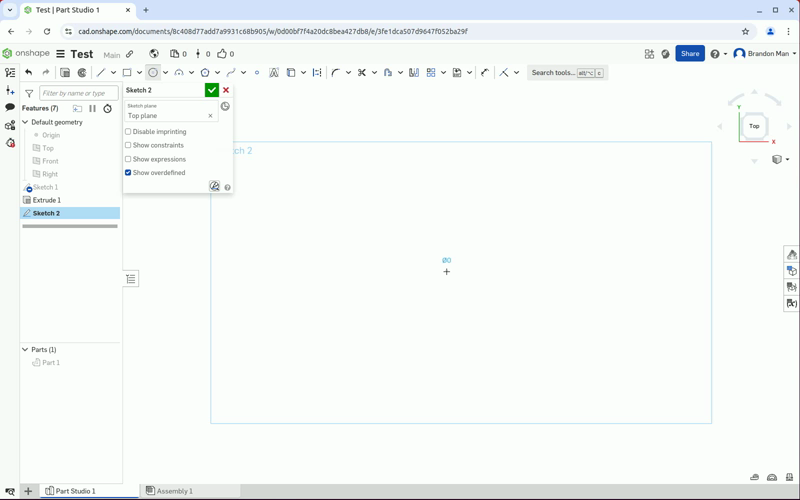
mouse_move(450, 271)
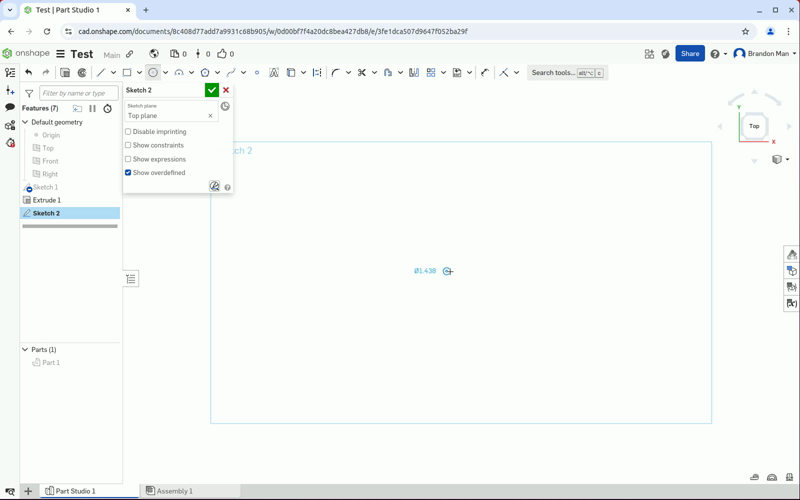
click(450, 271)
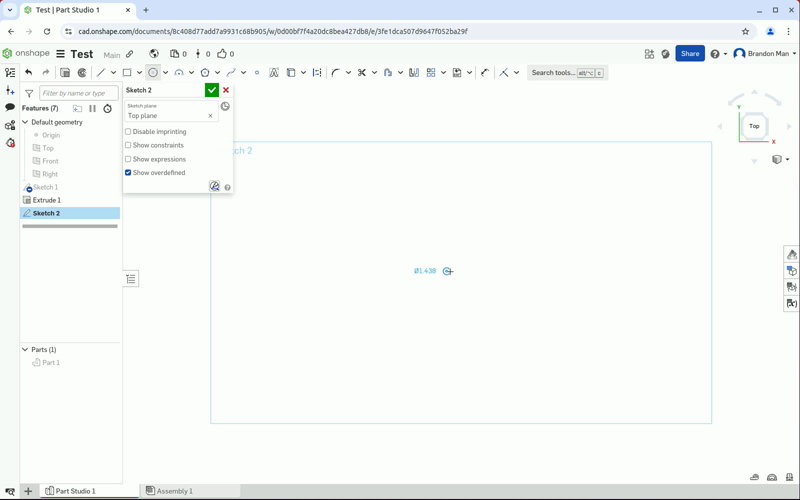
key(esc)
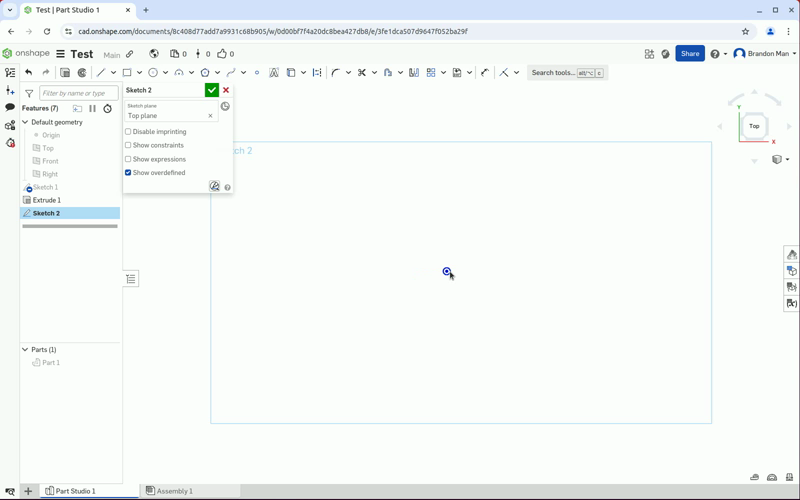
mouse_move(449, 268)
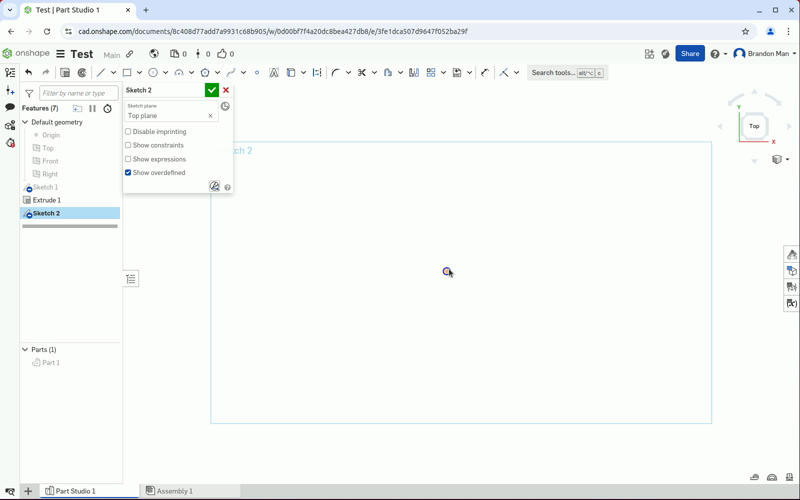
scroll(6)
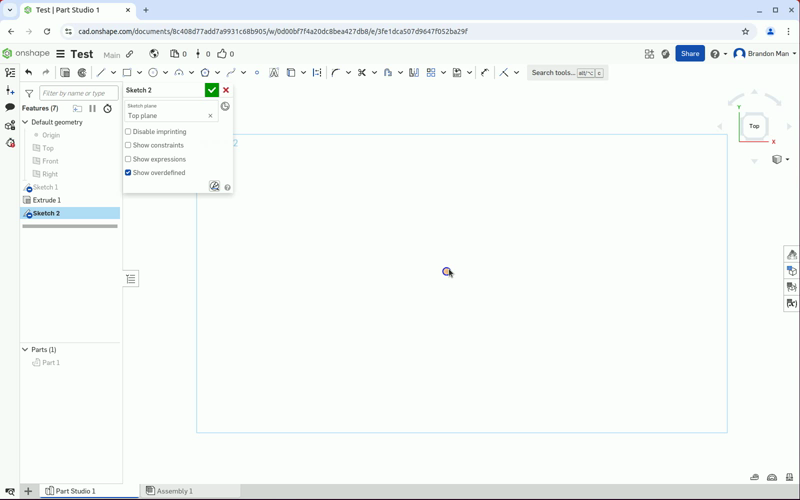
scroll(6)
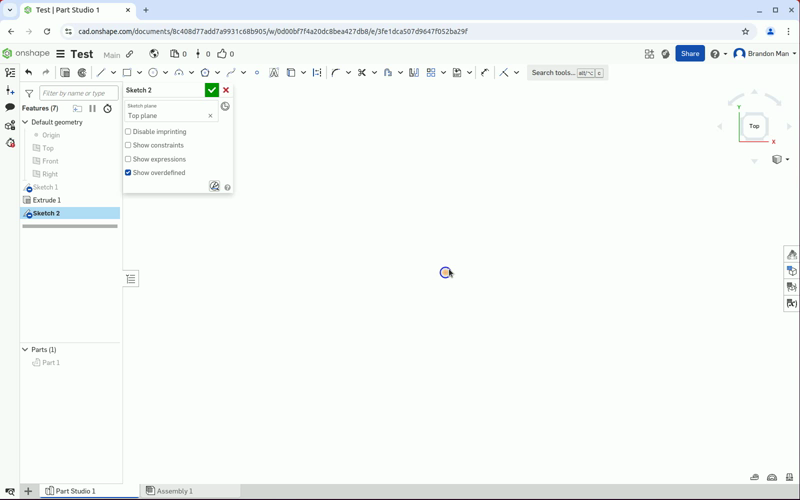
scroll(6)
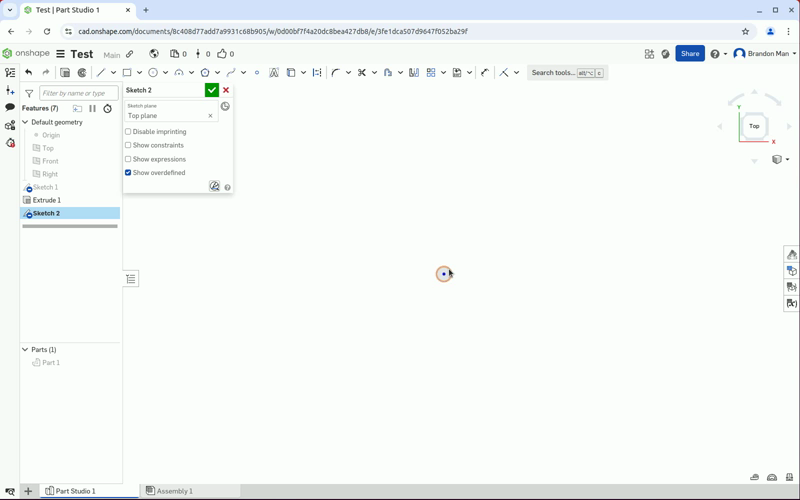
scroll(6)
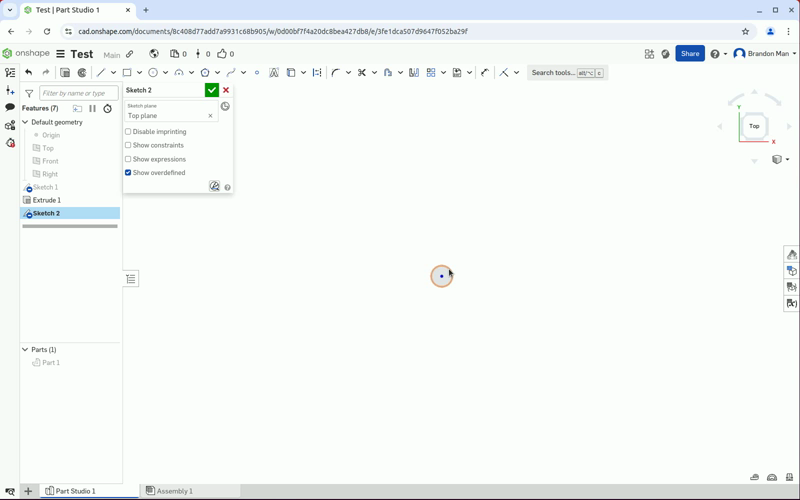
scroll(6)
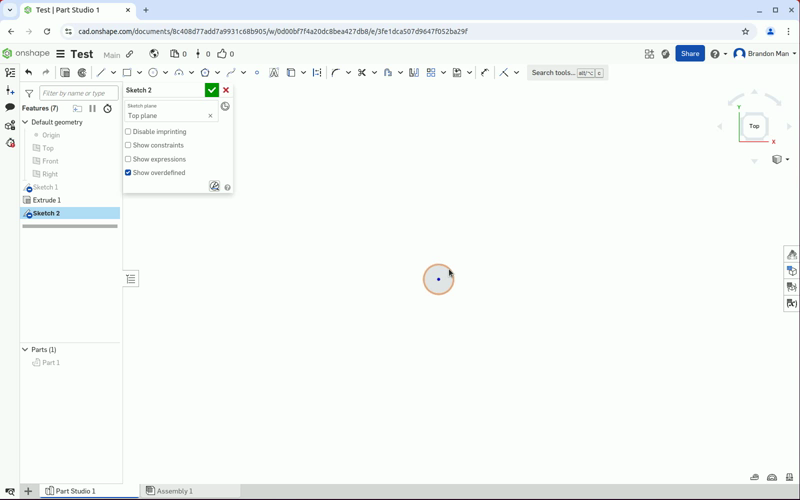
scroll(6)
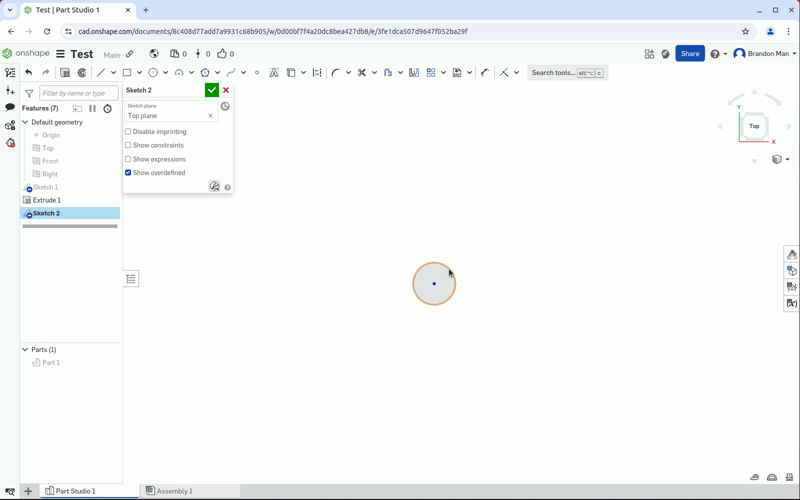
scroll(6)
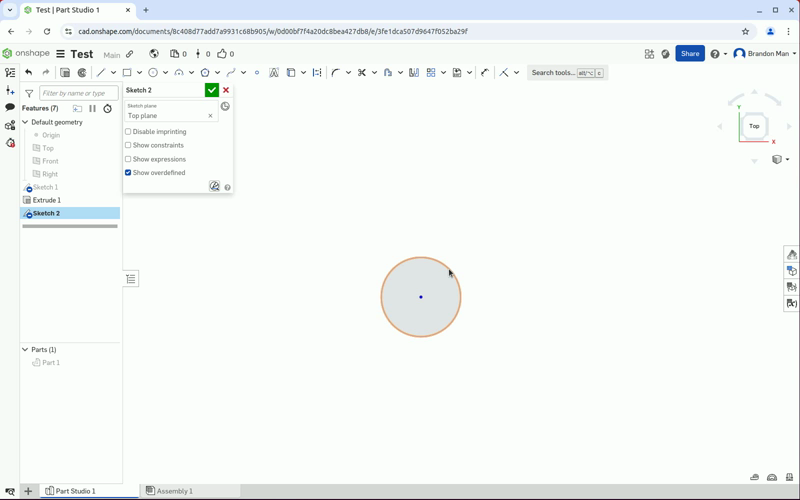
click(449, 268)
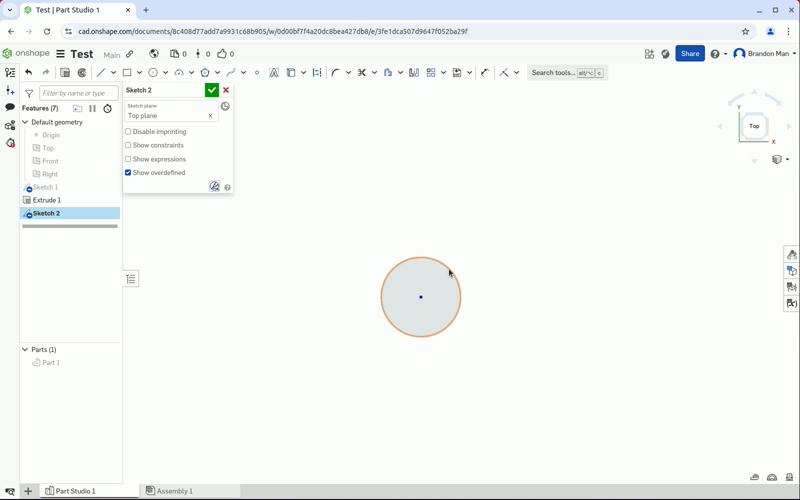
scroll(-6)
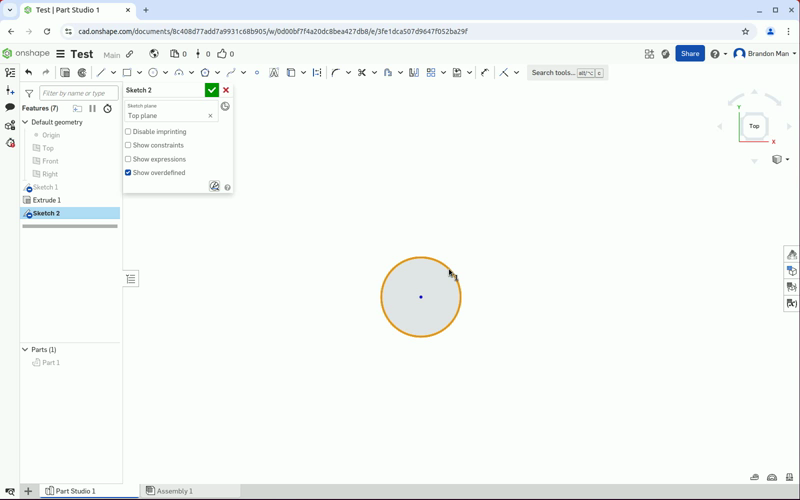
scroll(-6)
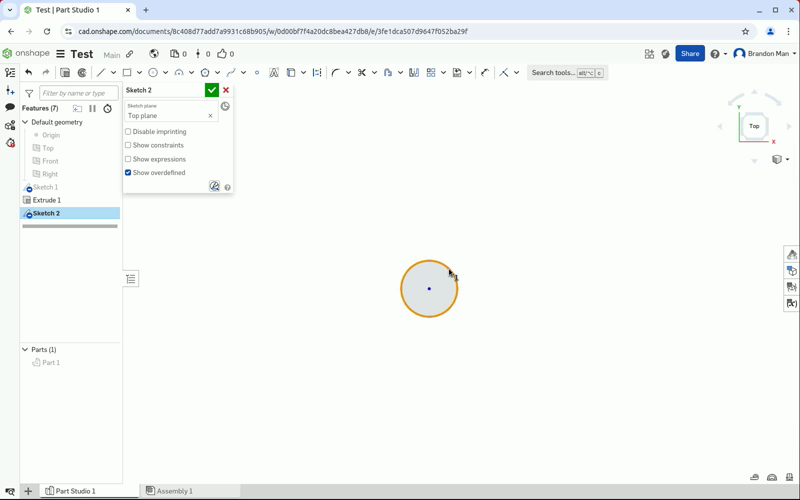
scroll(-6)
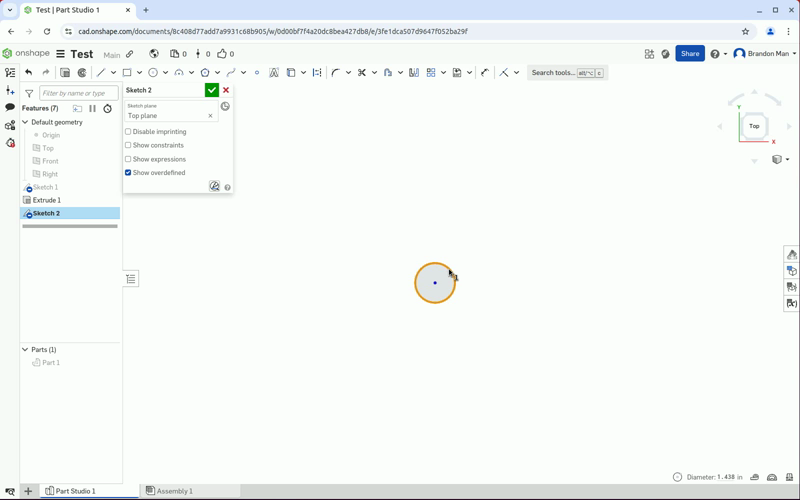
scroll(-6)
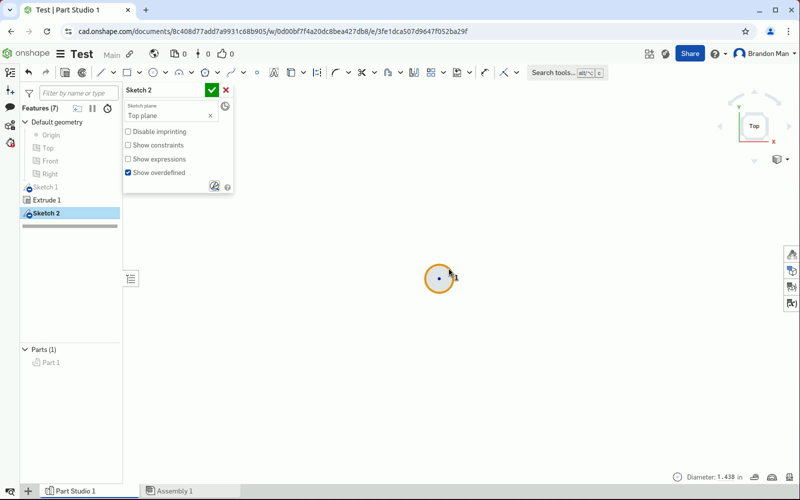
scroll(-6)
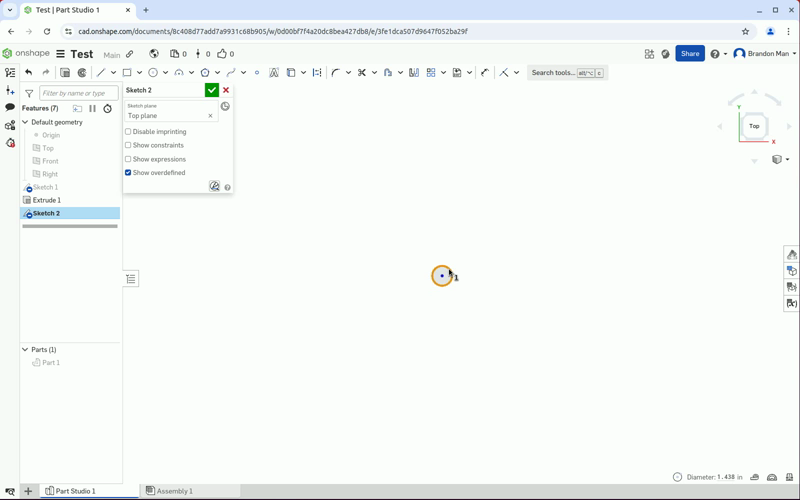
scroll(-6)
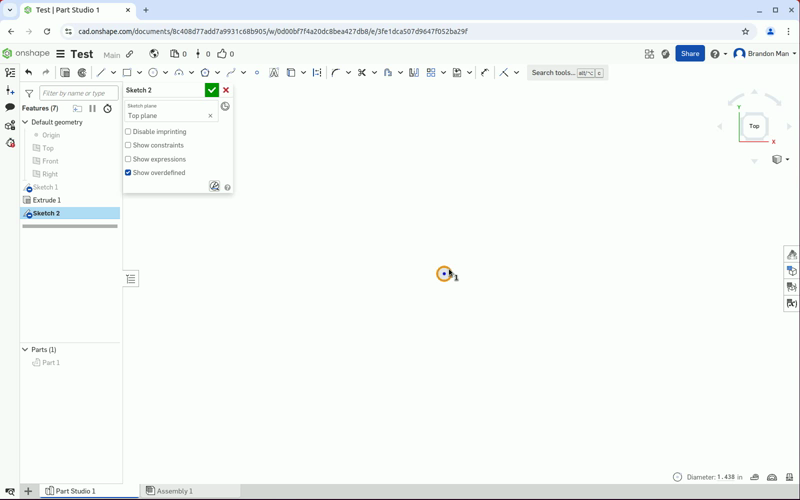
scroll(-6)
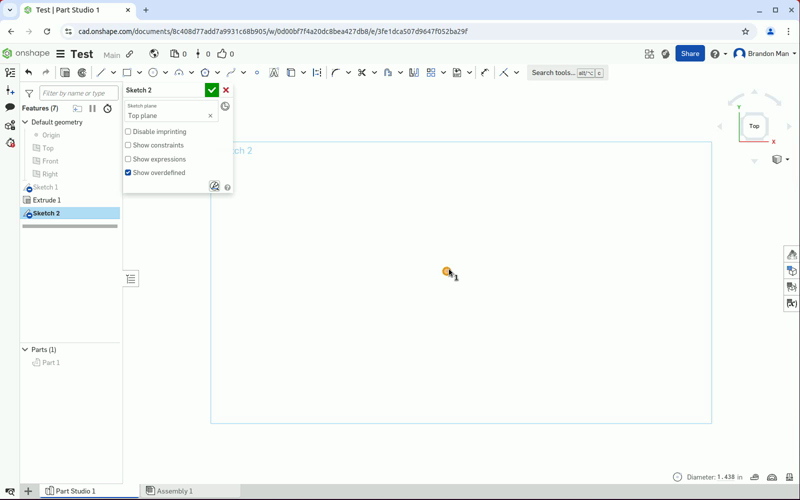
mouse_move(73, 352)
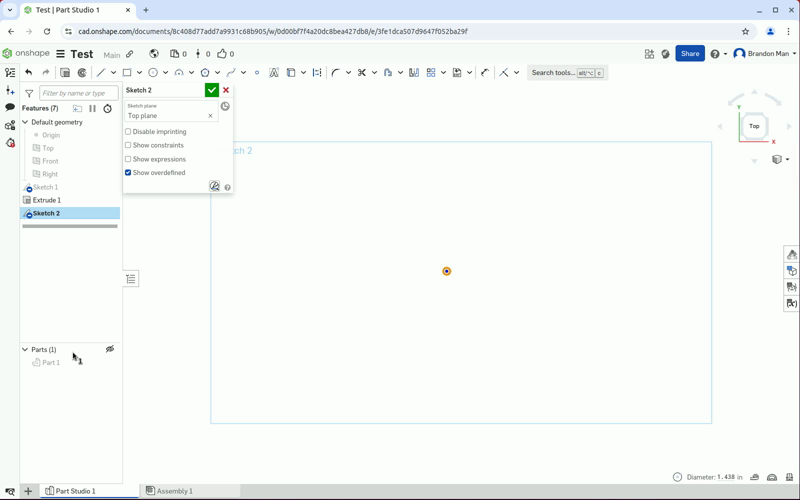
key(shift+y)
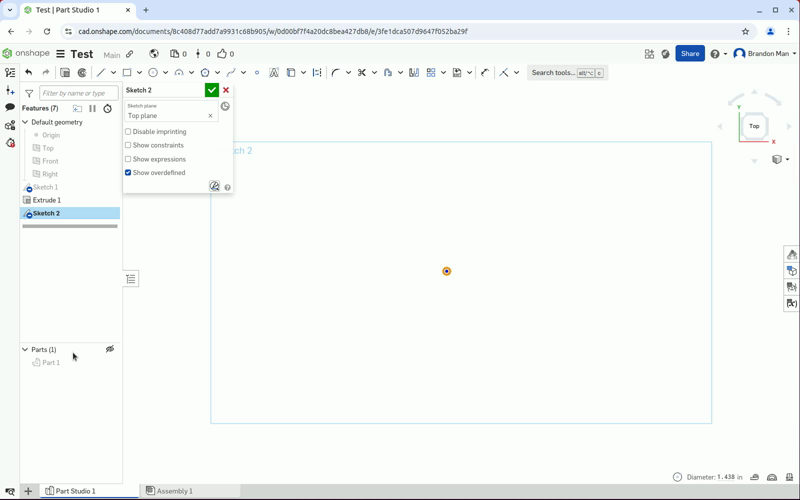
key(shift+e)
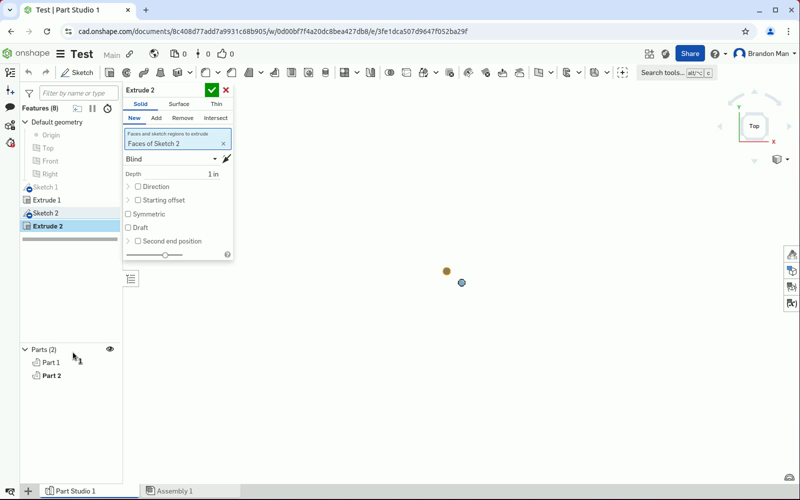
mouse_move(143, 106)
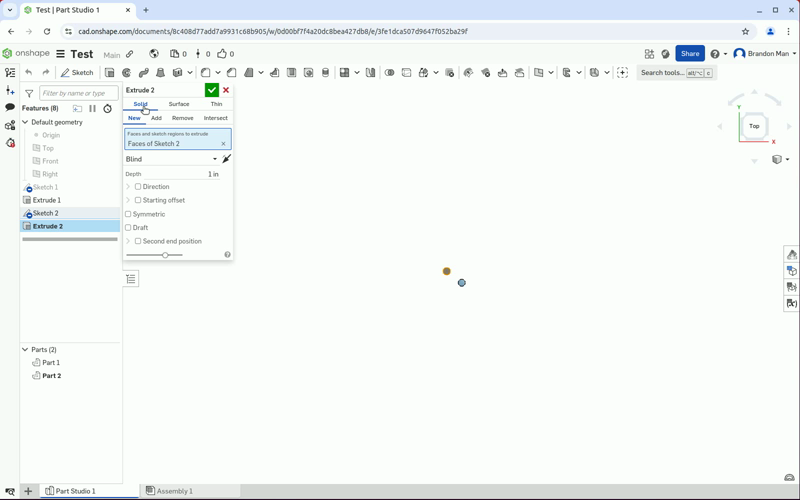
click(143, 106)
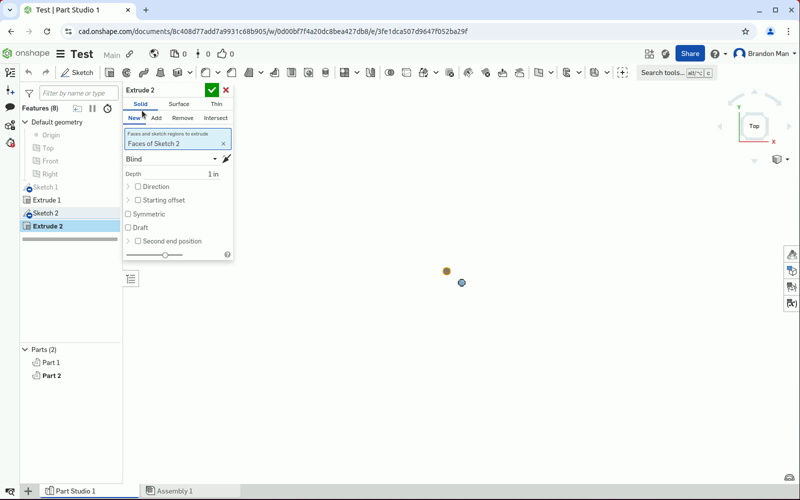
mouse_move(137, 120)
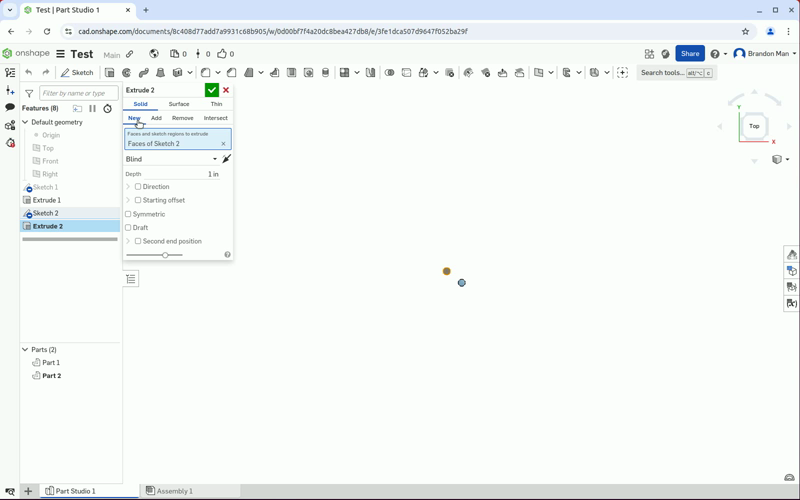
click(137, 120)
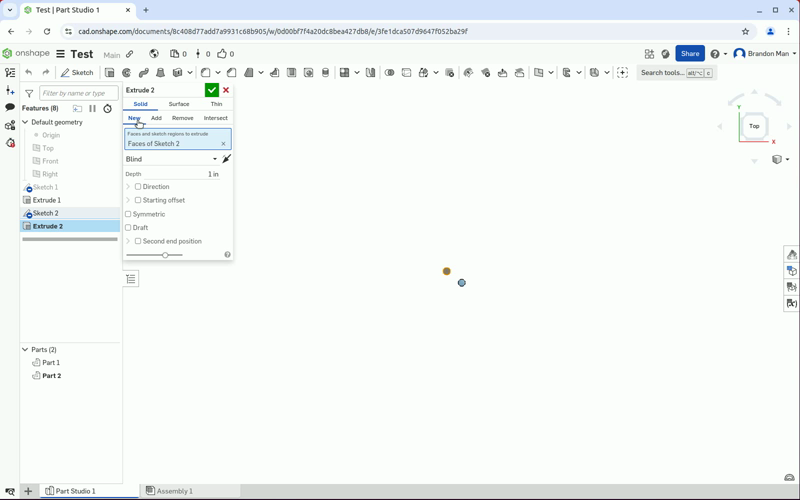
key(tab, 4)
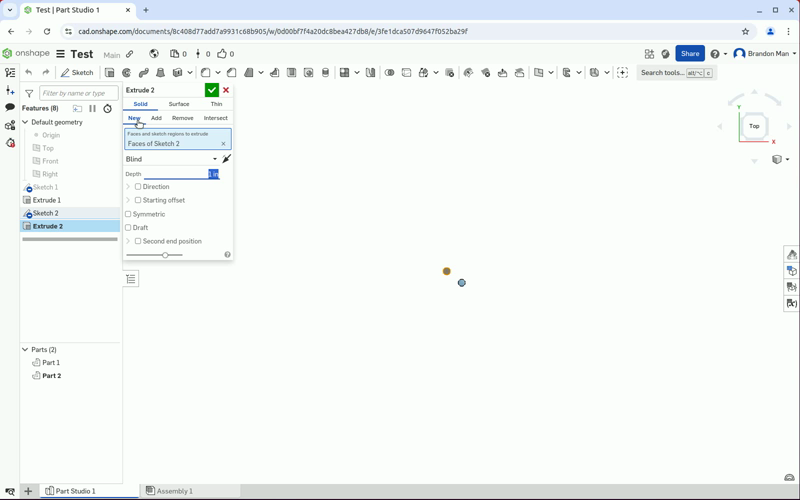
text(23.108)
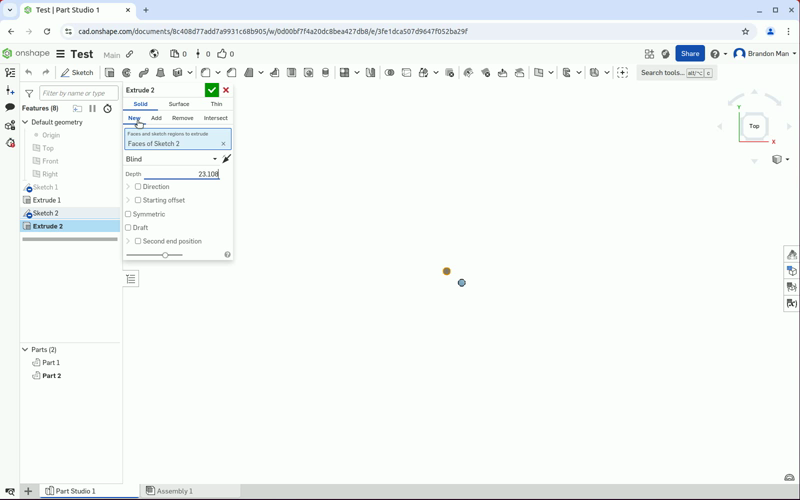
key(enter)
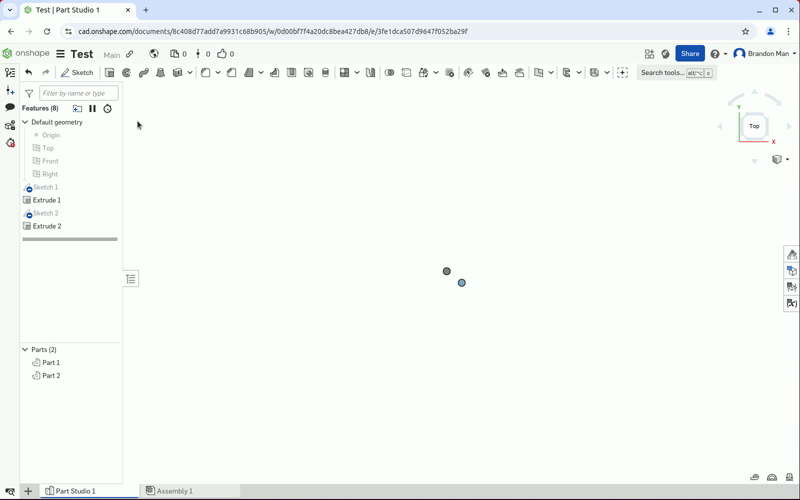
key(shift+h)
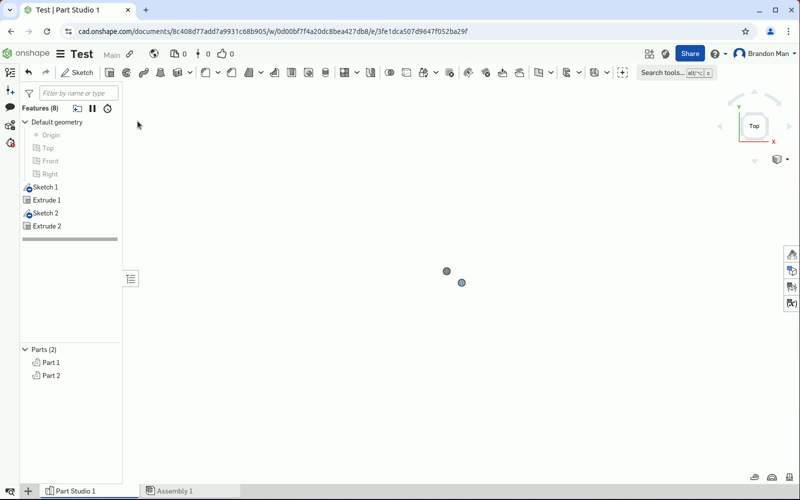
key(shift+h)
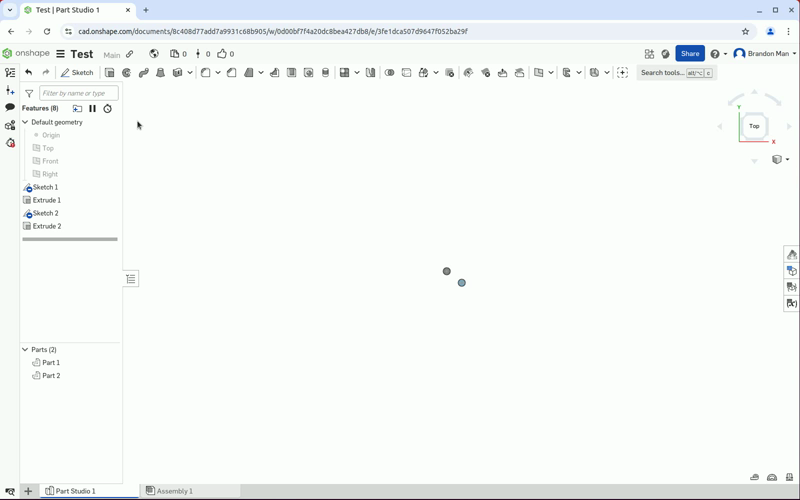
key(shift+7)
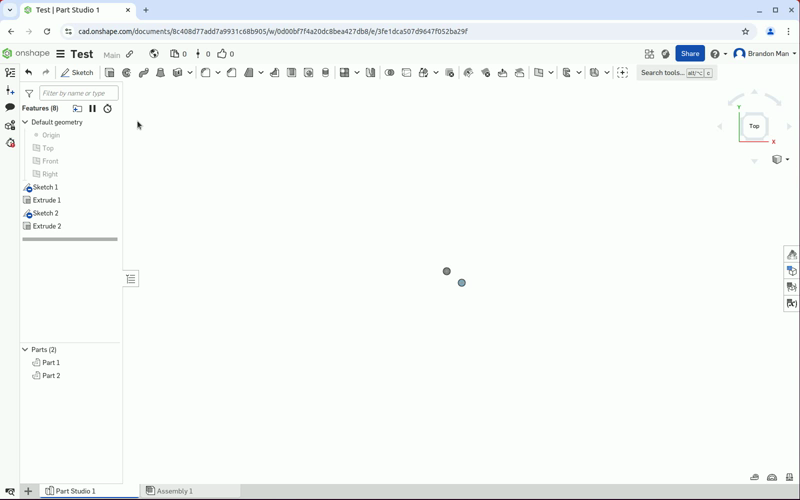
key(up, 3)
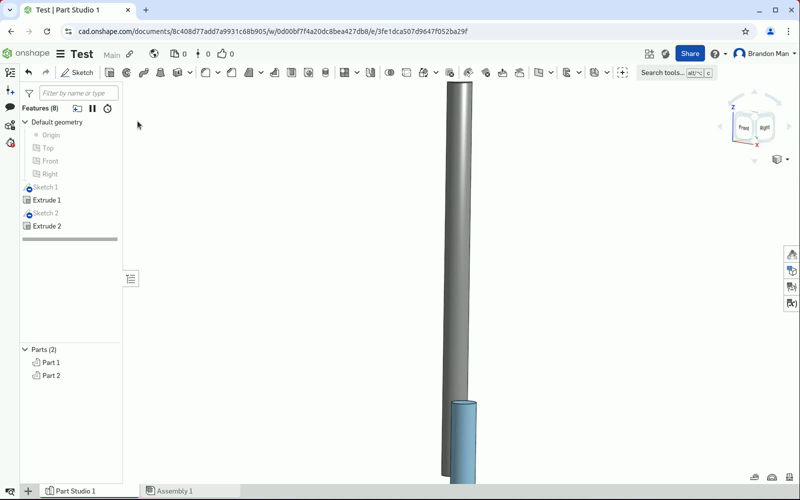
key(left, 3)
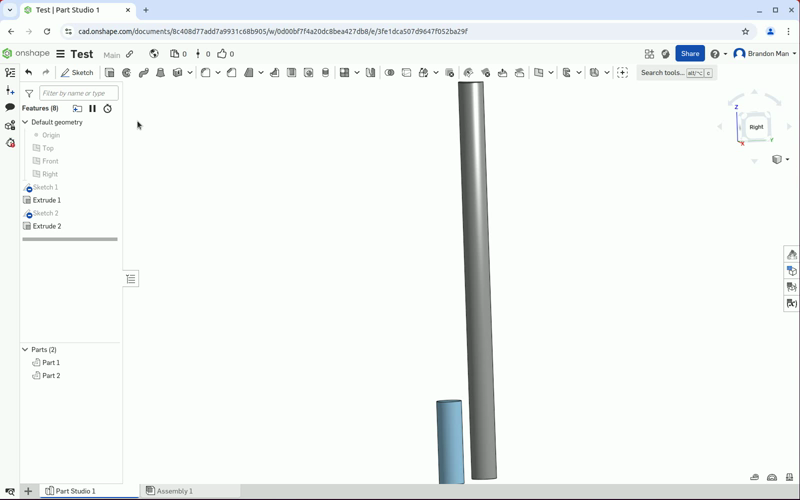
key(right, 3)
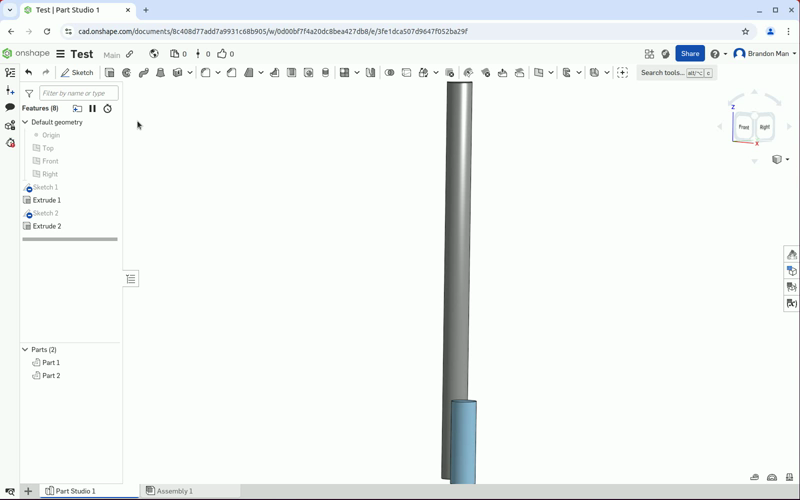
key(down, 3)
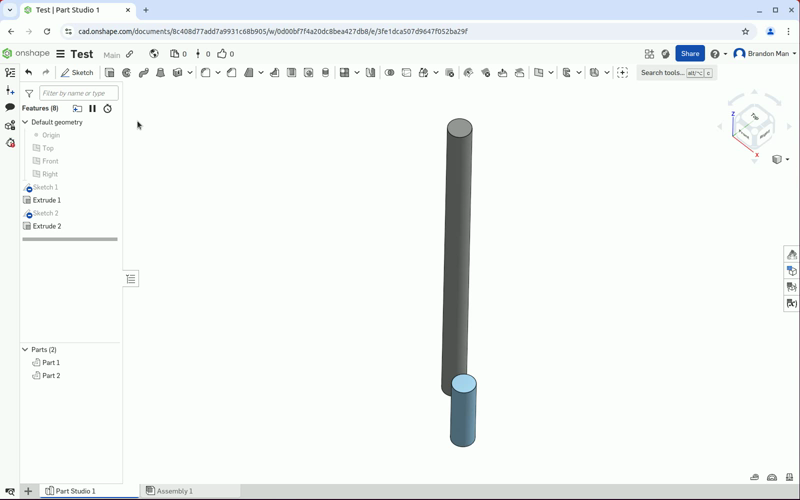
mouse_move(73, 189)
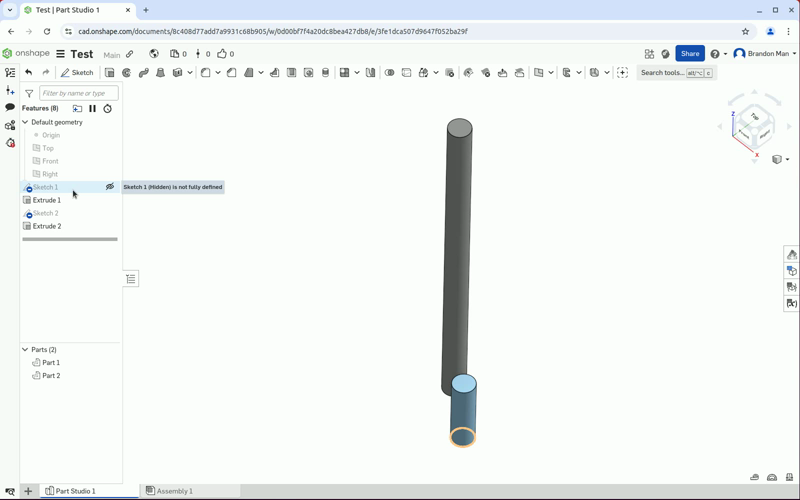
click(73, 189)